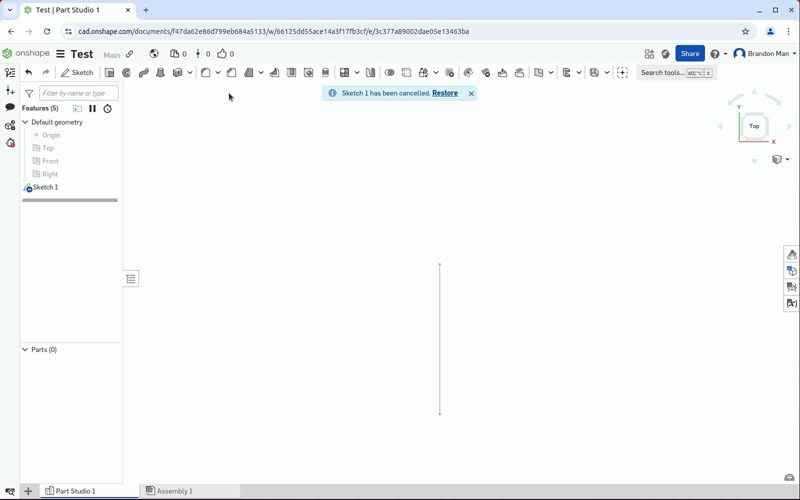
key(shift+h)
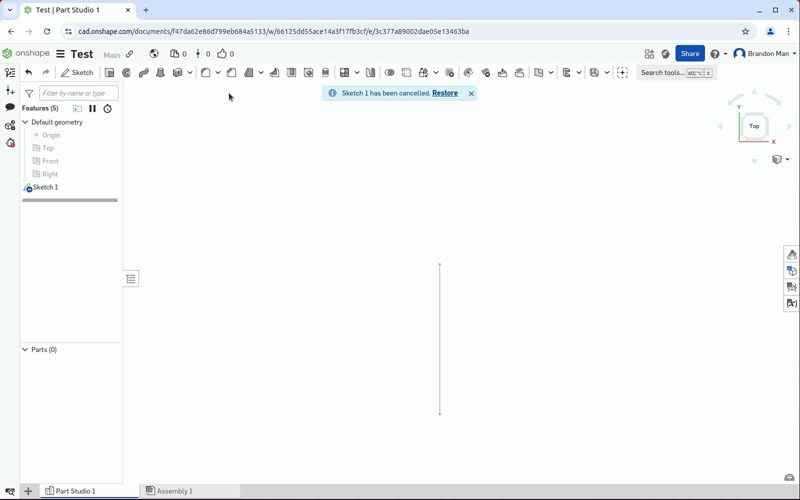
key(shift+s)
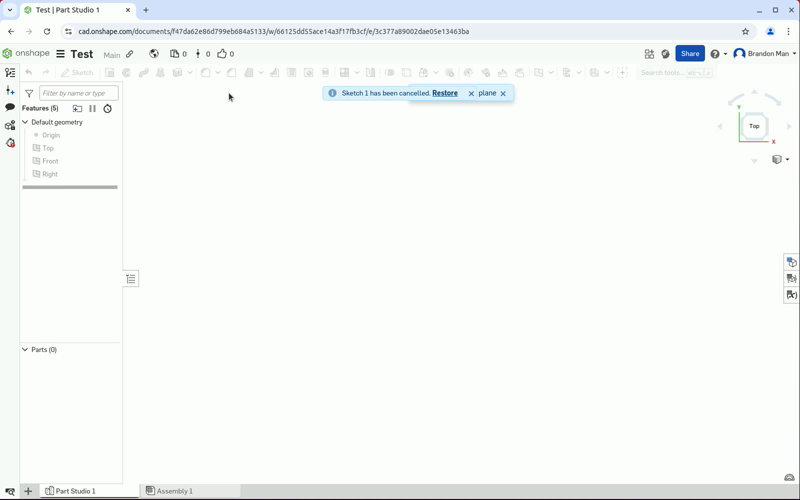
mouse_move(73, 150)
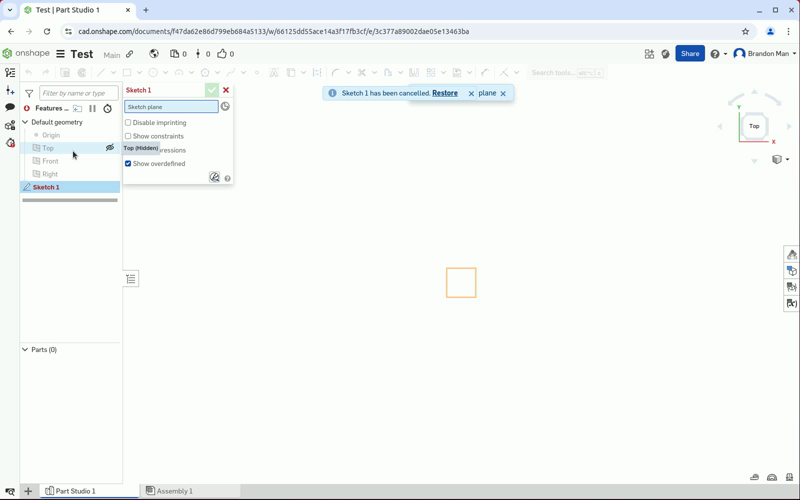
click(73, 150)
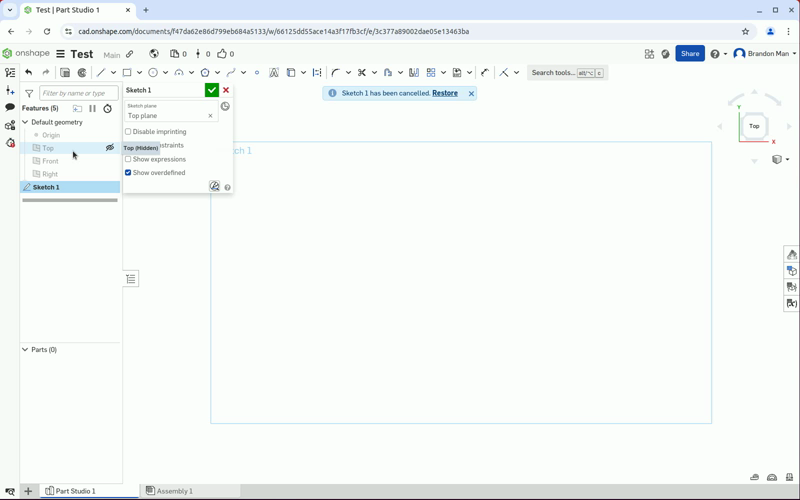
mouse_move(73, 352)
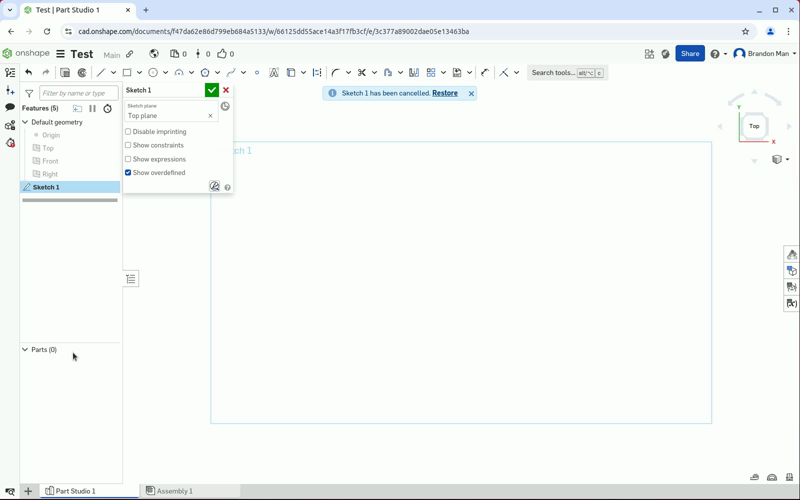
key(y)
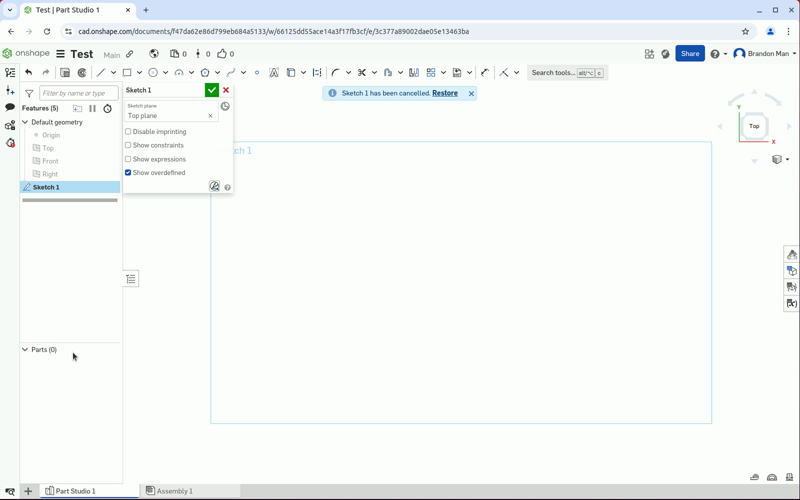
key(c)
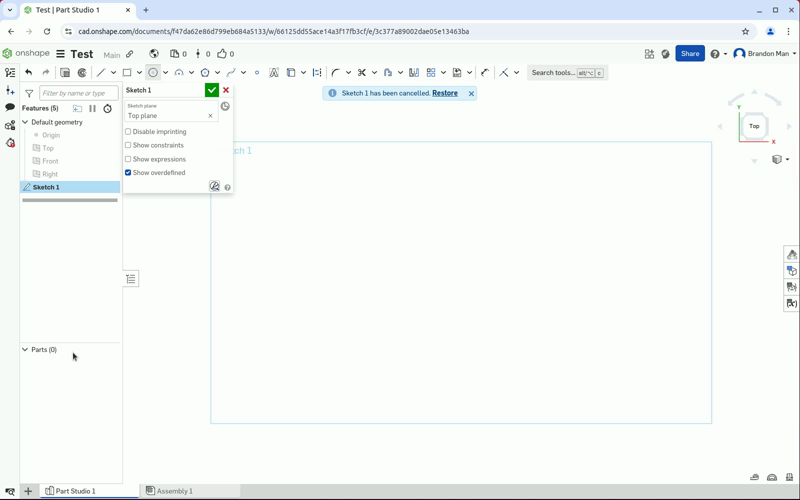
key_down(shift)
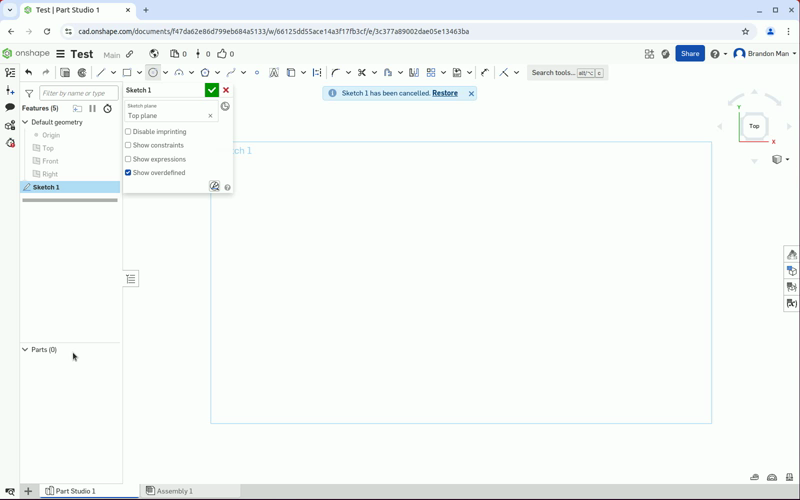
mouse_move(443, 271)
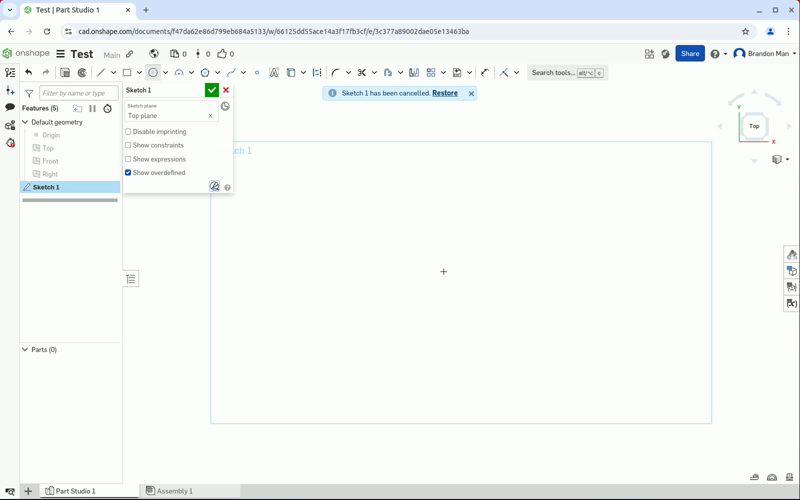
click(443, 271)
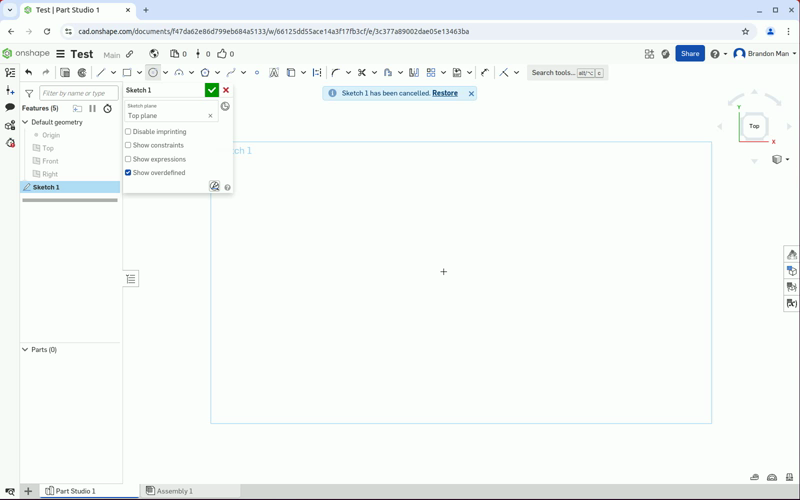
key_up(shift)
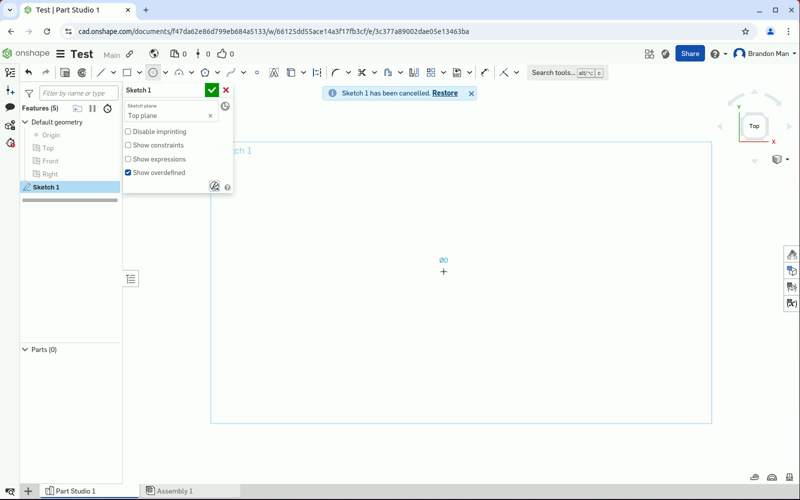
mouse_move(445, 271)
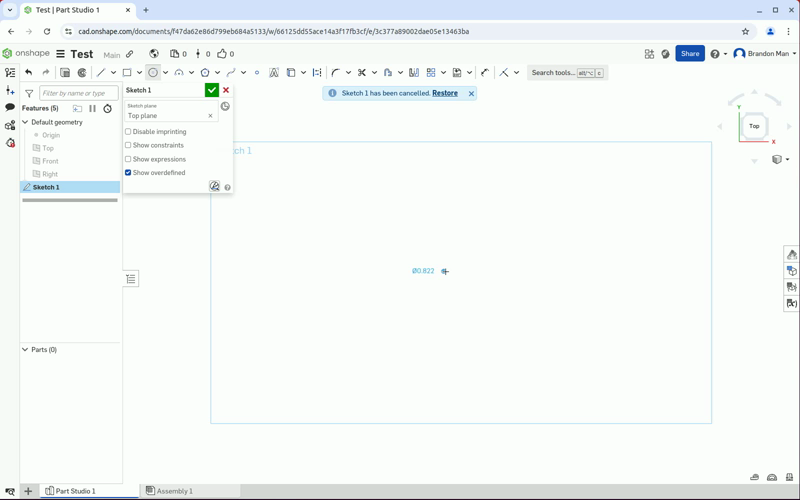
scroll(6)
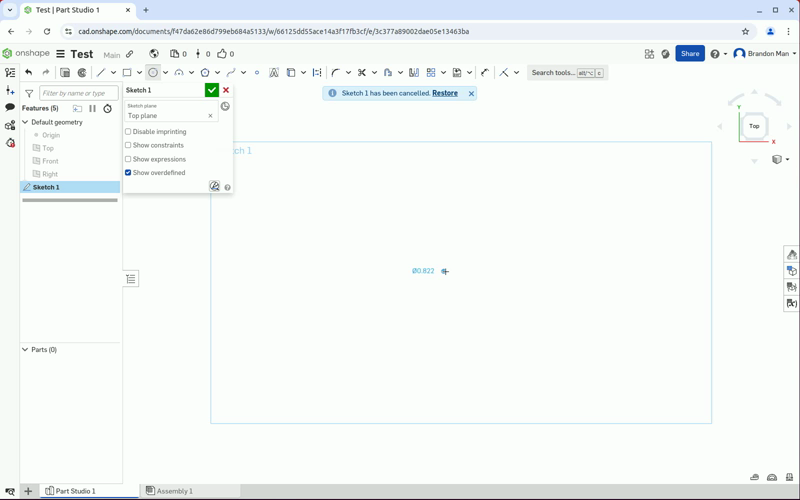
scroll(6)
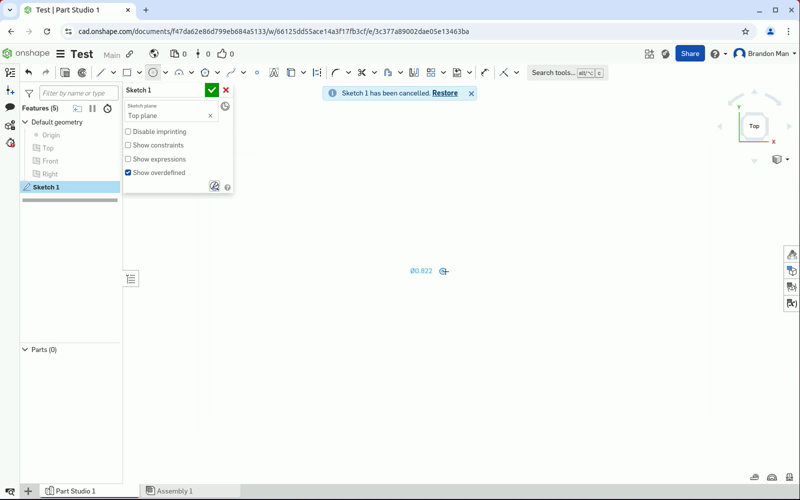
scroll(6)
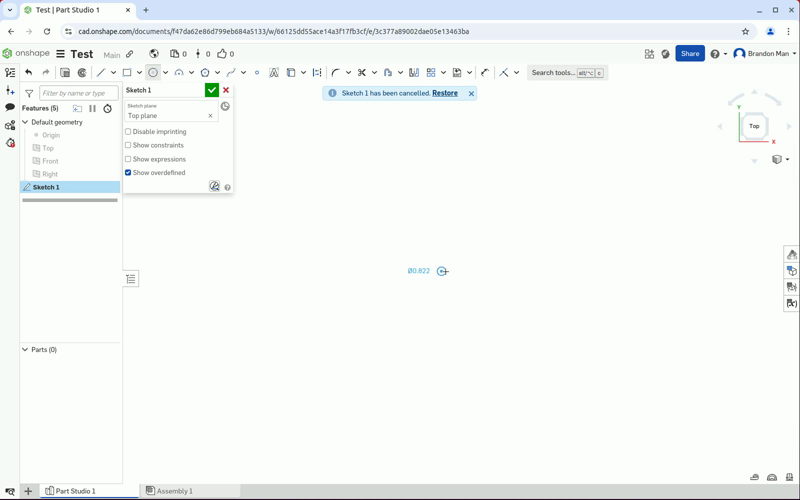
scroll(6)
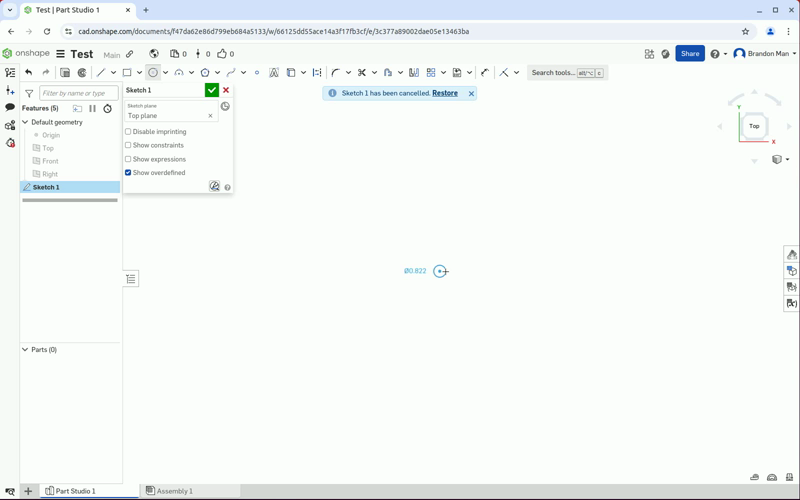
scroll(6)
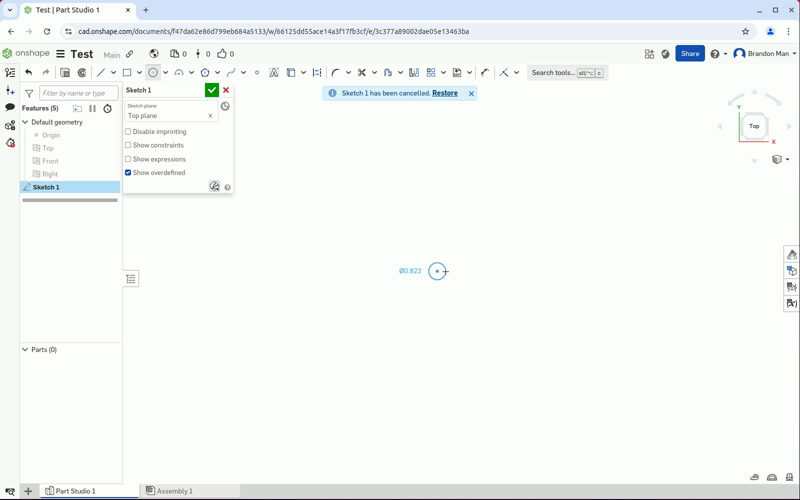
scroll(6)
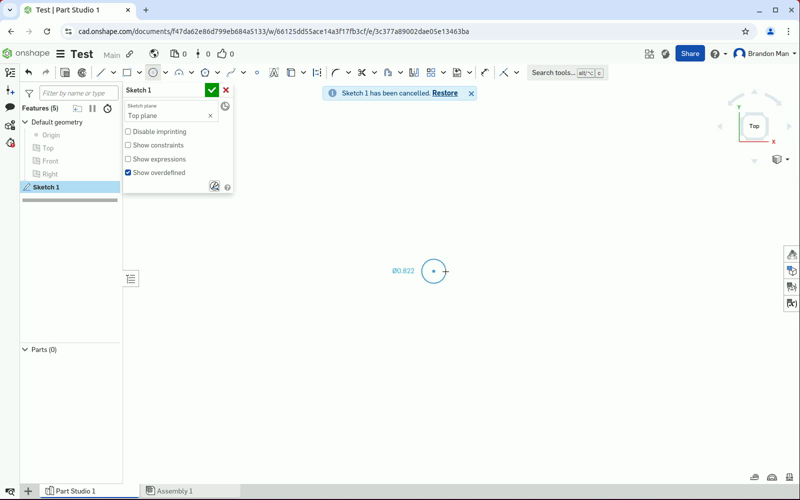
scroll(6)
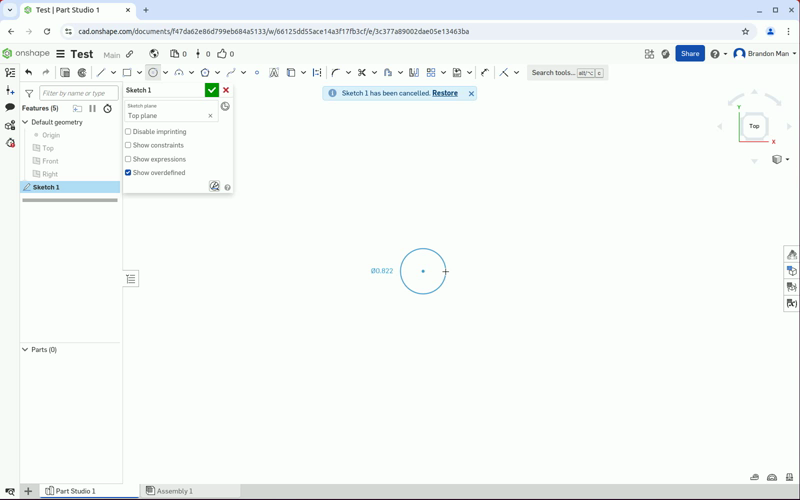
click(445, 271)
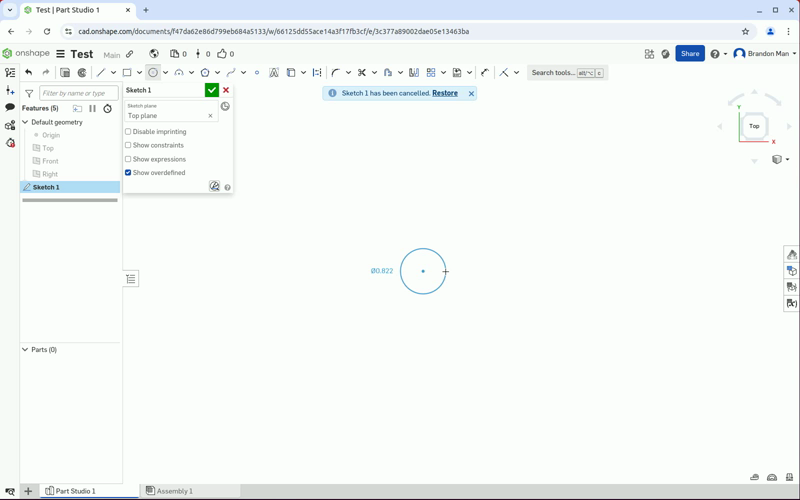
scroll(-6)
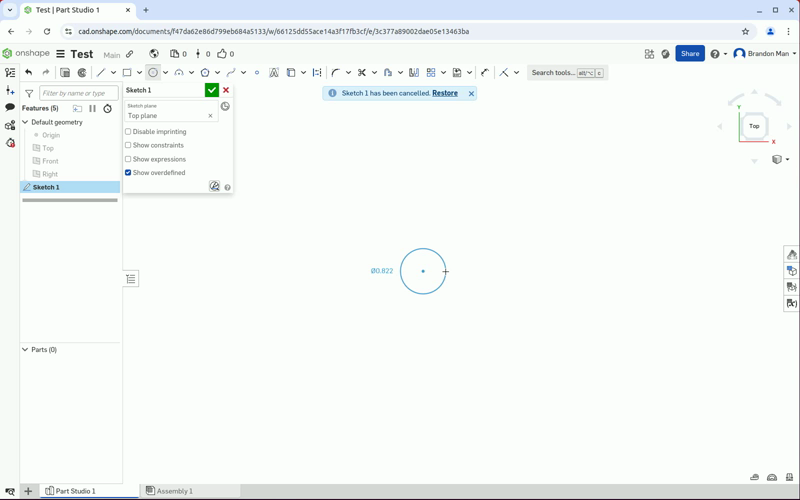
scroll(-6)
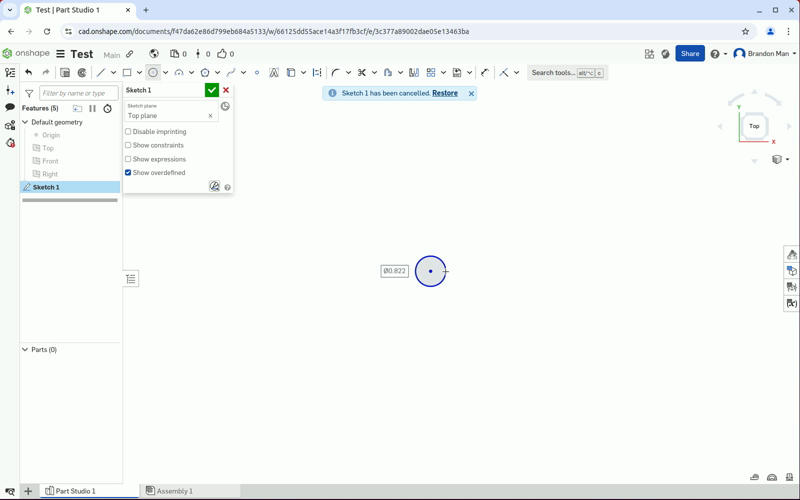
scroll(-6)
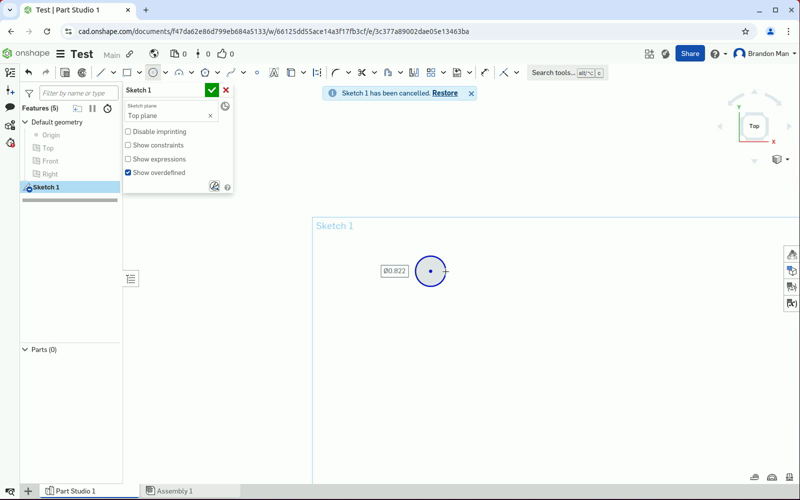
scroll(-6)
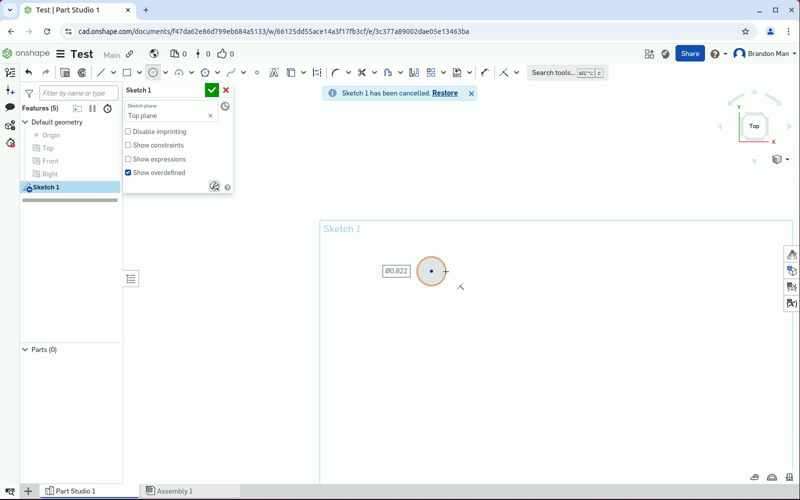
scroll(-6)
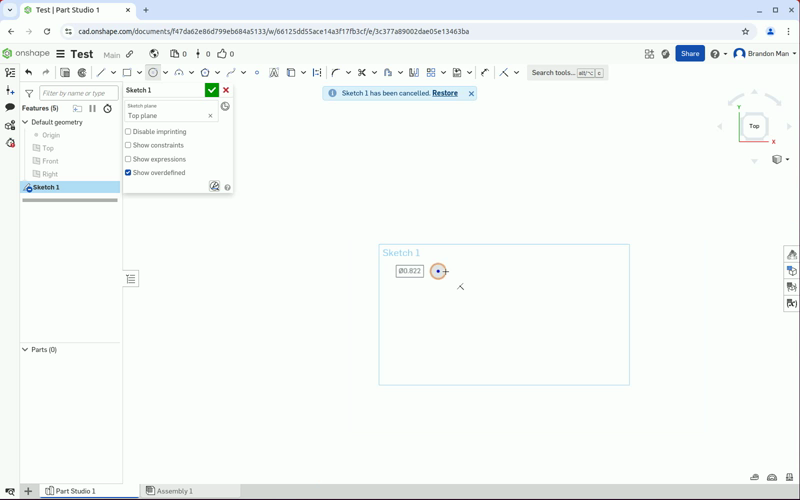
scroll(-6)
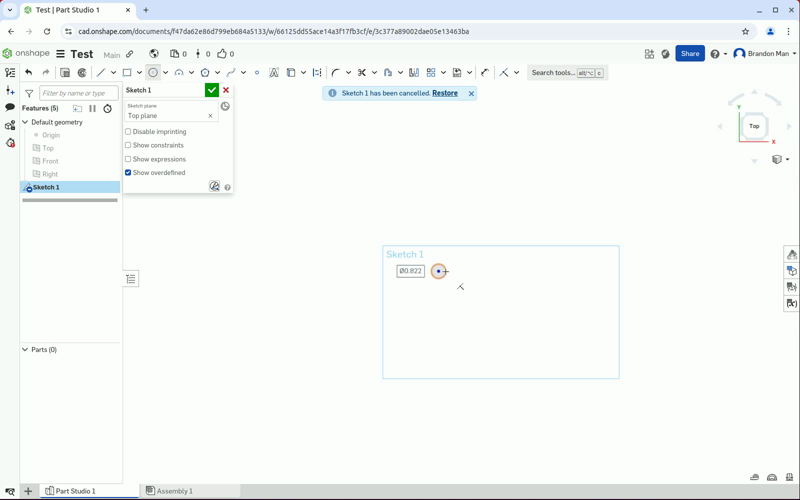
scroll(-6)
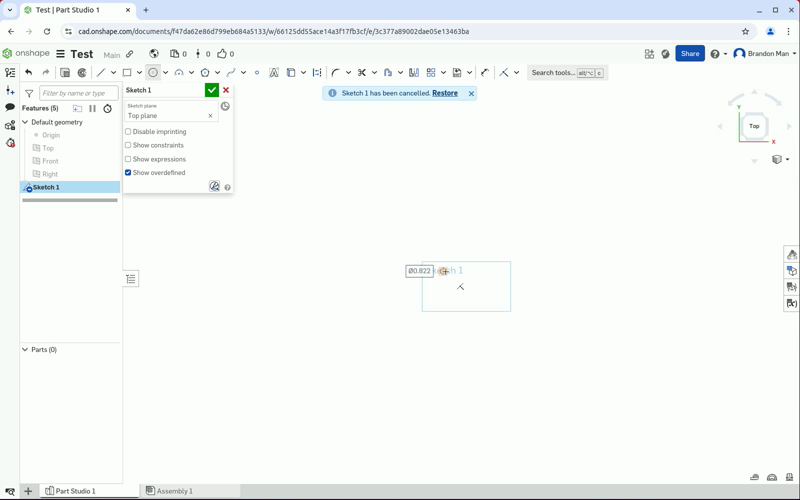
key(esc)
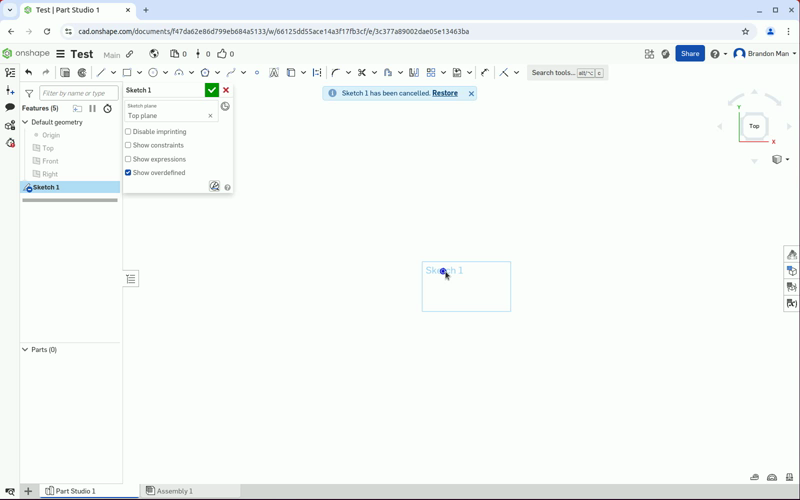
mouse_move(444, 269)
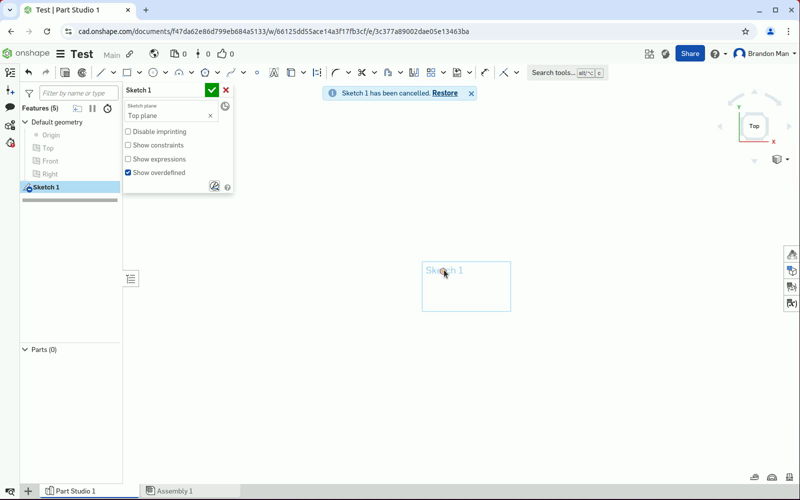
scroll(6)
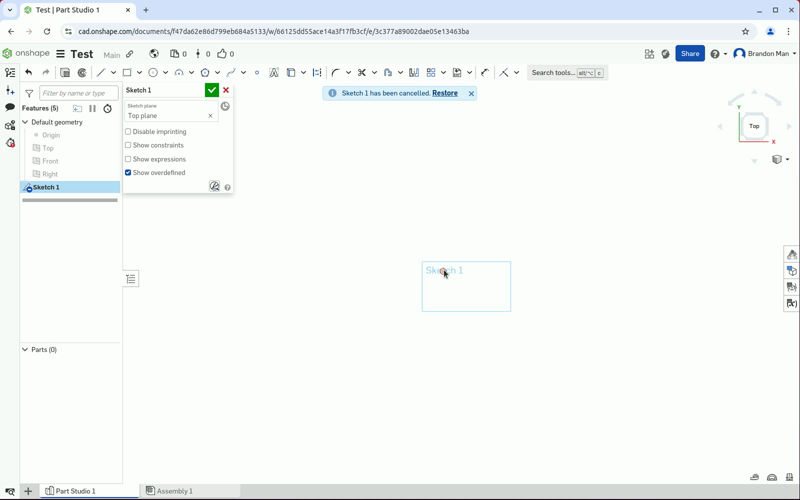
scroll(6)
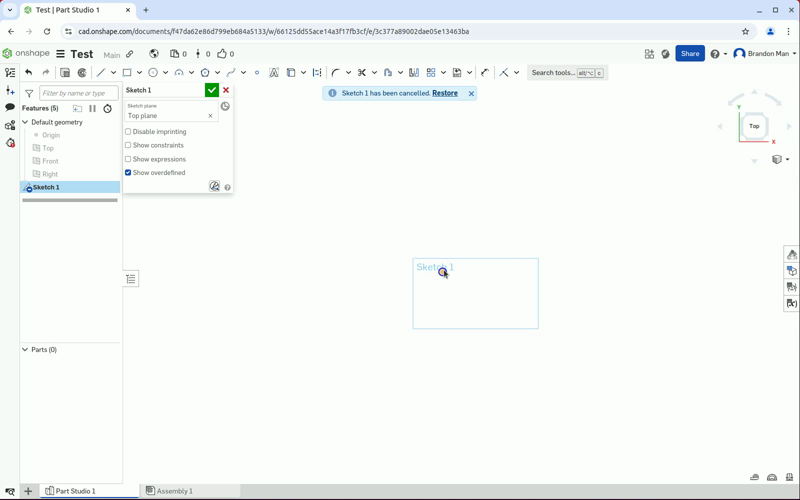
scroll(6)
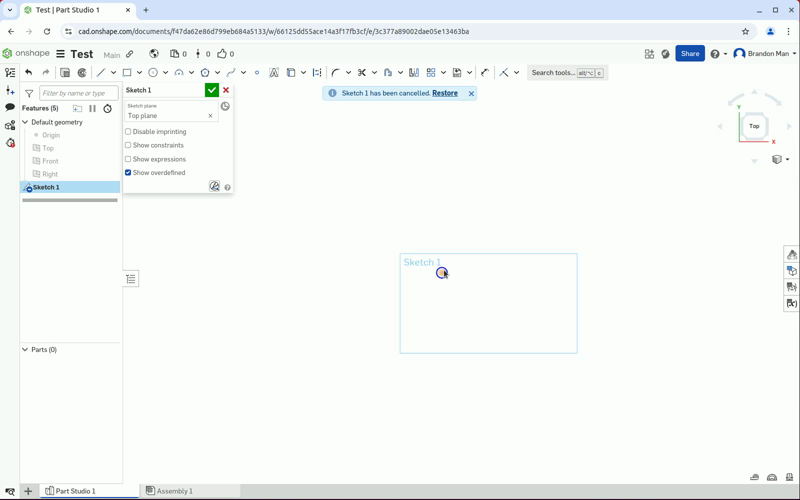
scroll(6)
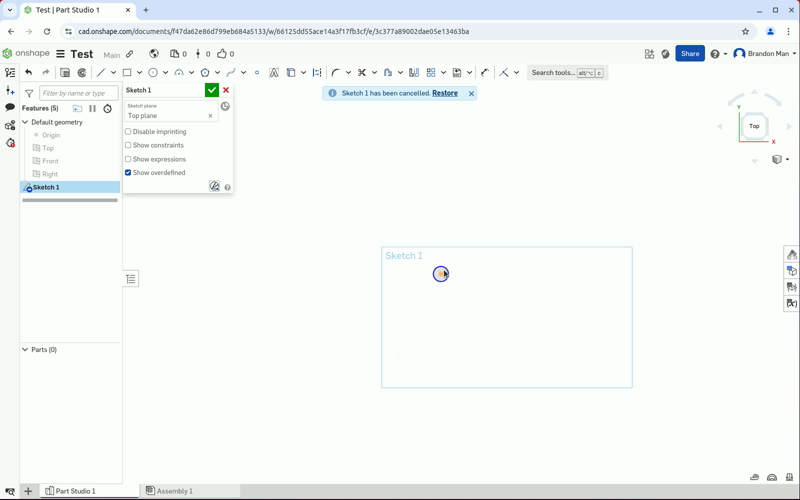
scroll(6)
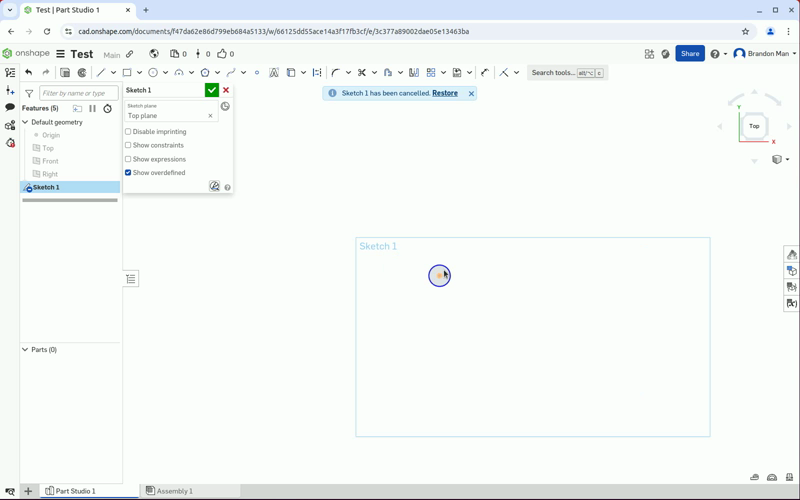
scroll(6)
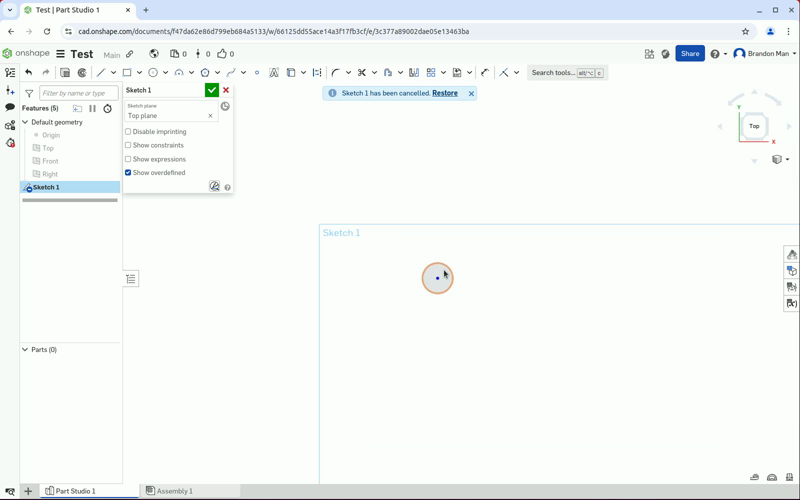
scroll(6)
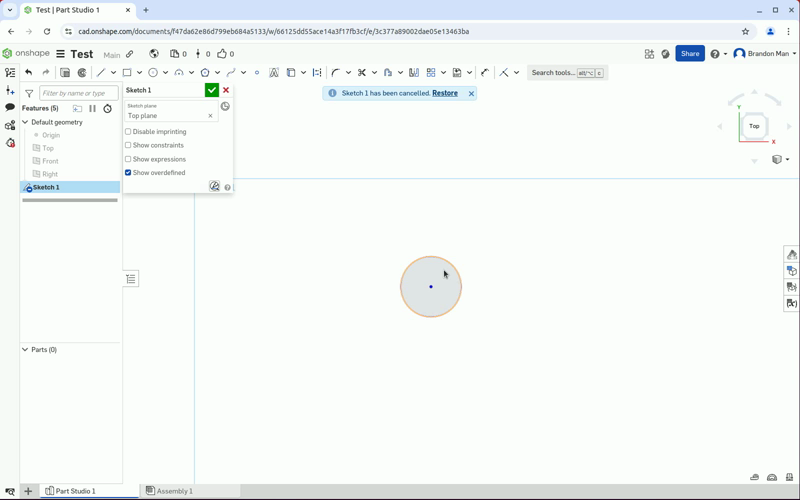
click(444, 269)
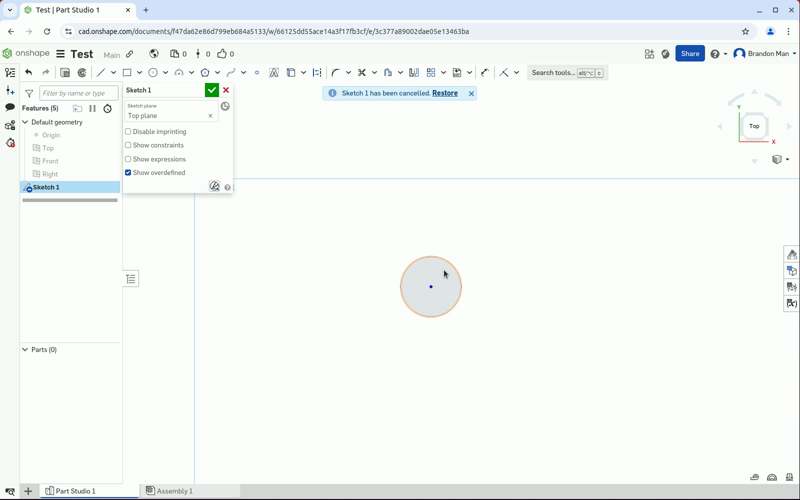
scroll(-6)
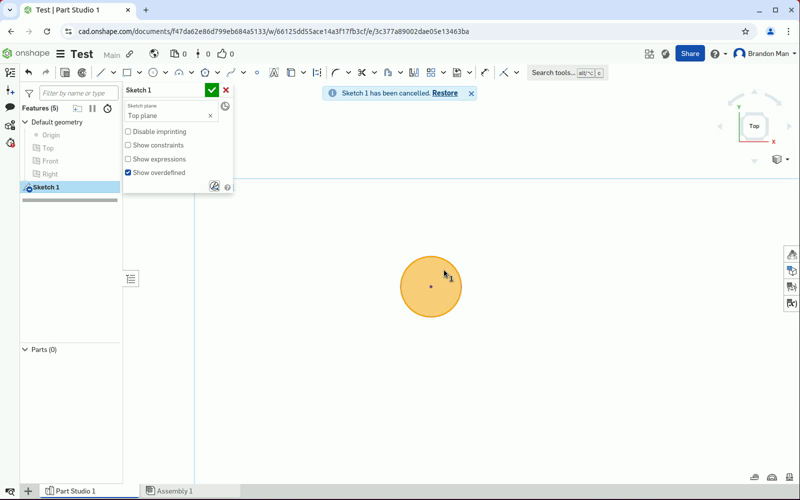
scroll(-6)
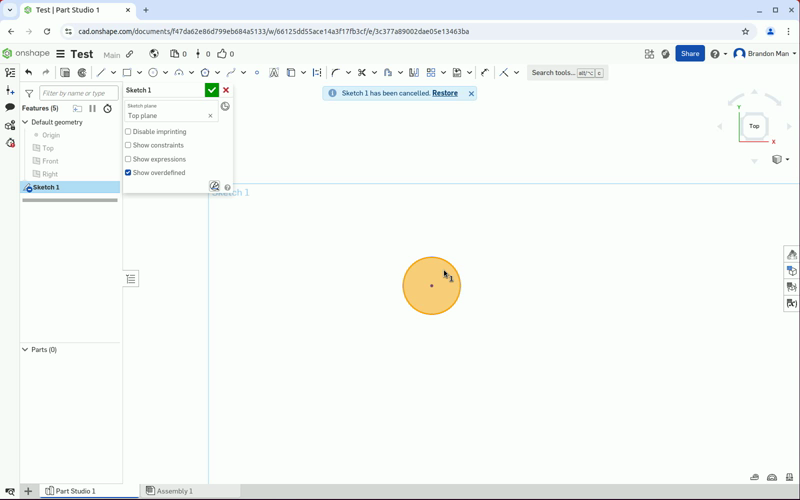
scroll(-6)
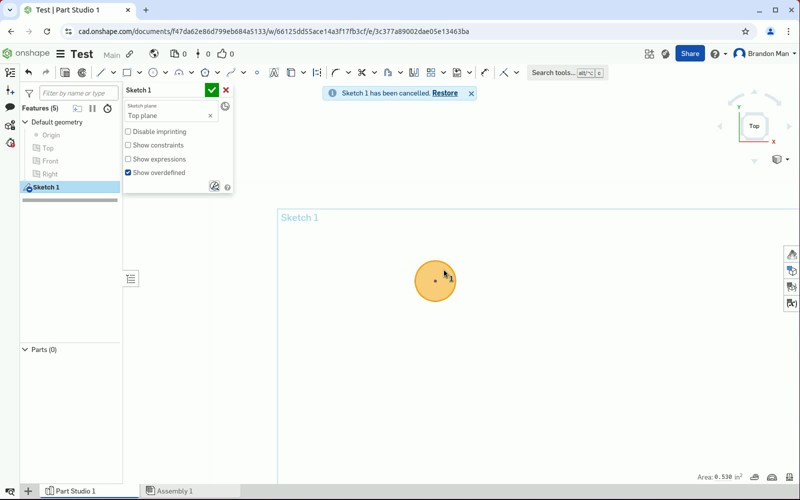
scroll(-6)
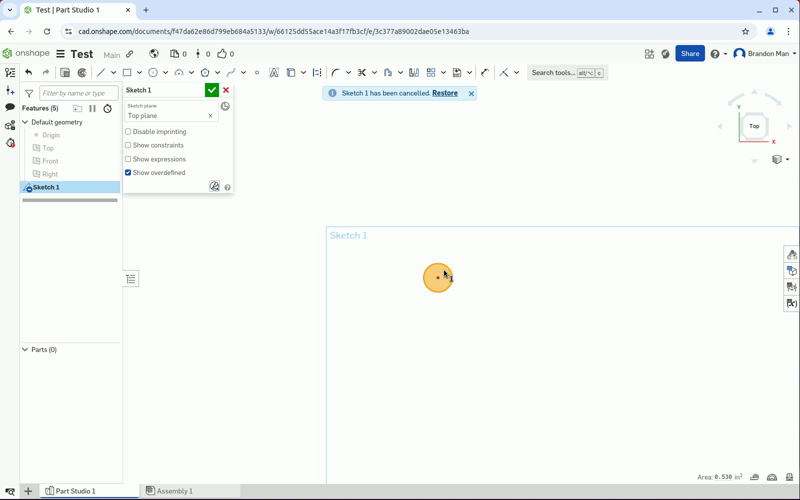
scroll(-6)
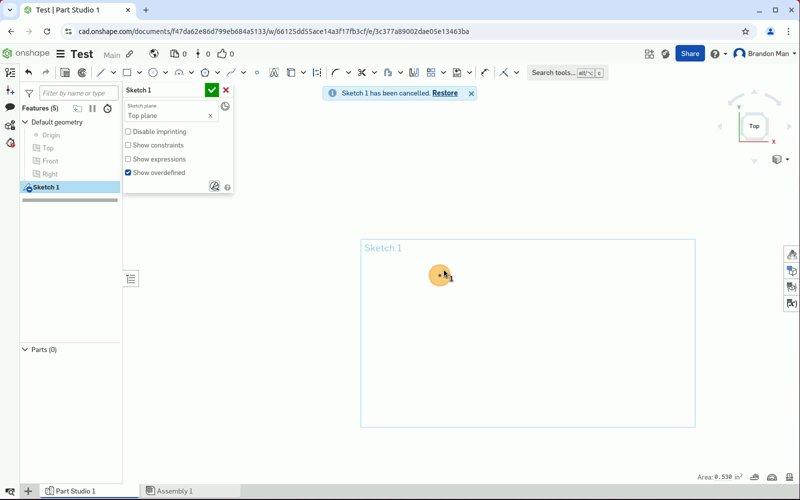
scroll(-6)
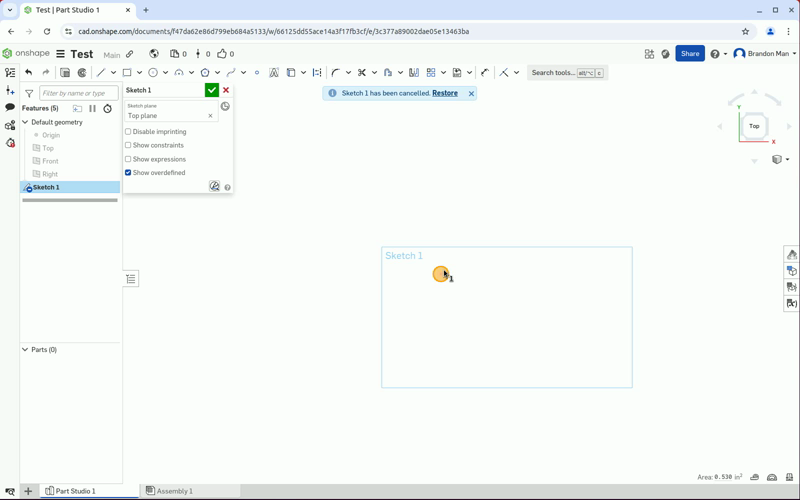
scroll(-6)
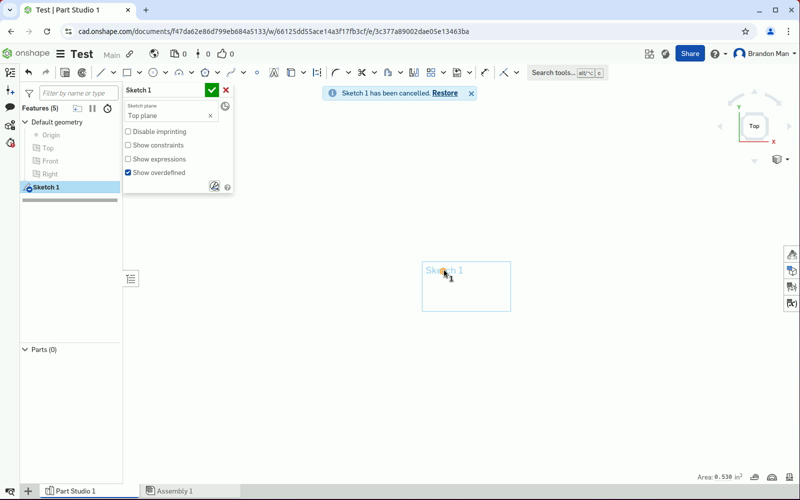
mouse_move(73, 352)
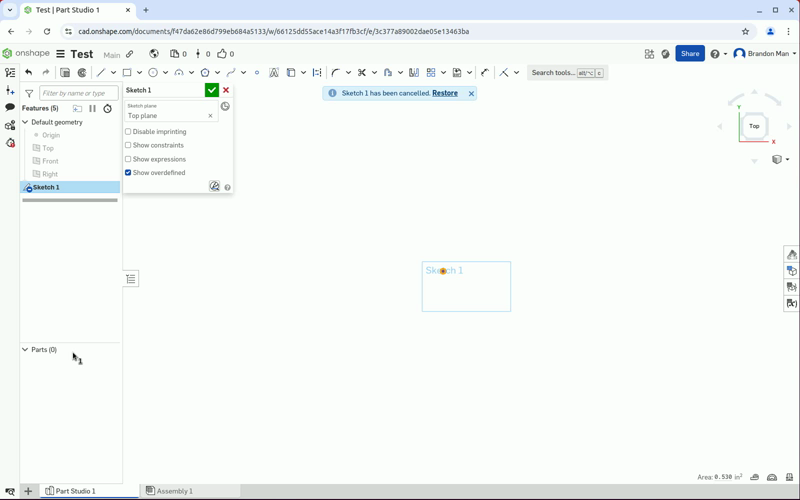
key(shift+y)
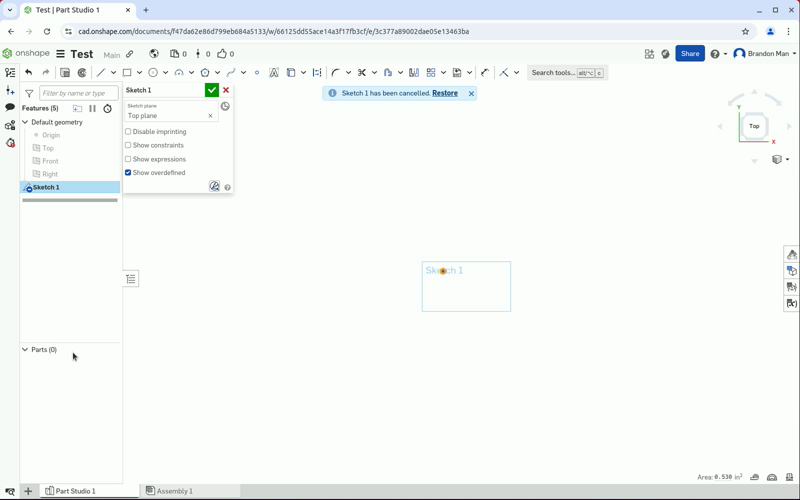
key(shift+e)
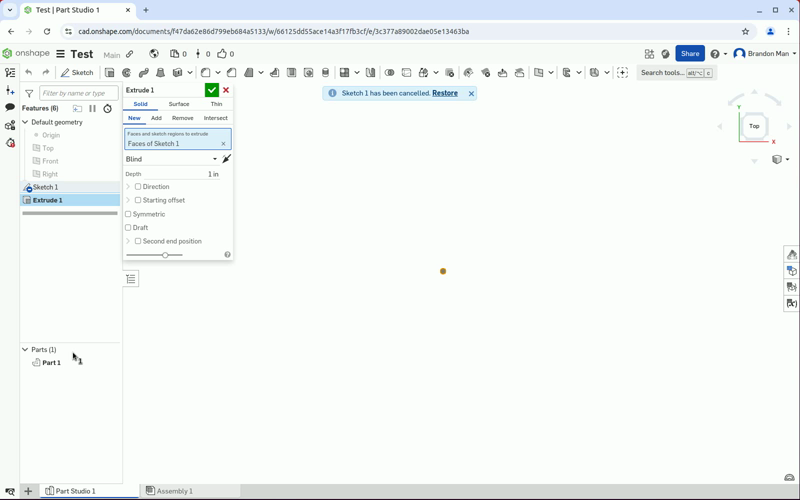
mouse_move(143, 106)
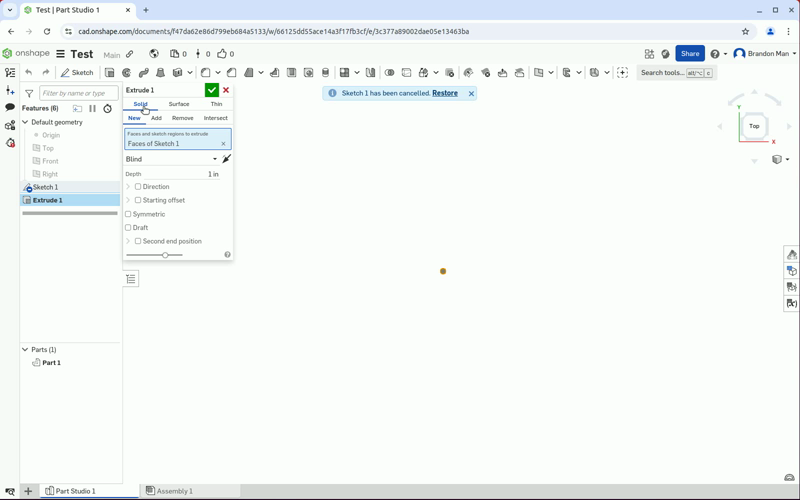
click(143, 106)
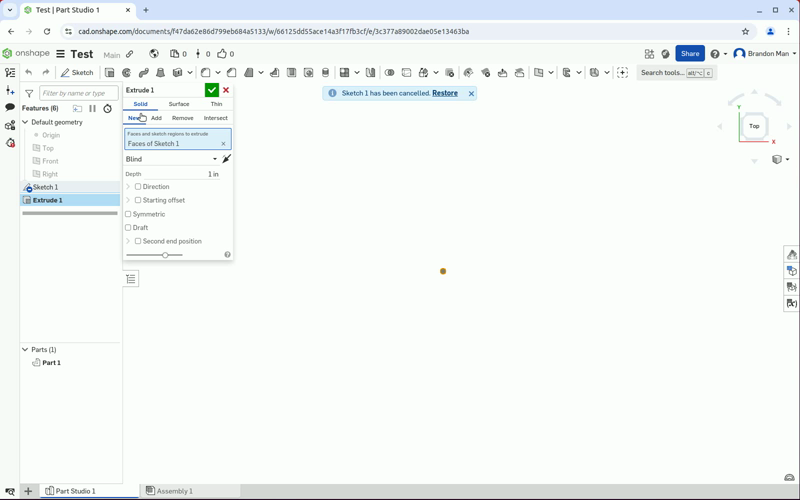
mouse_move(137, 120)
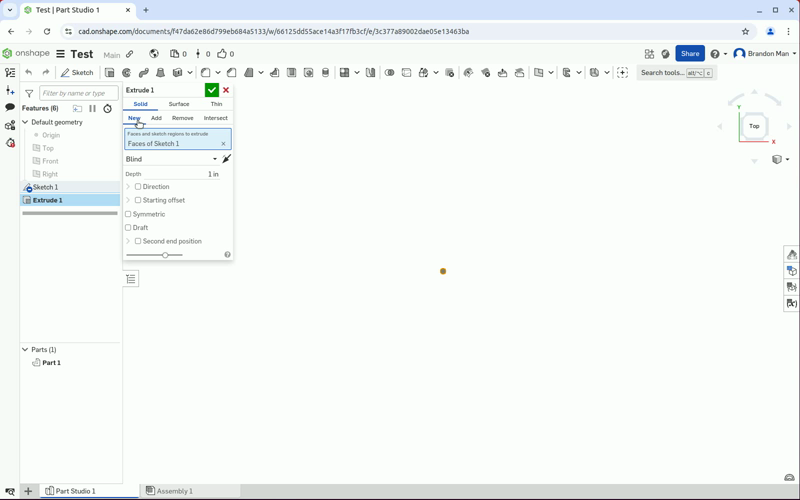
click(137, 120)
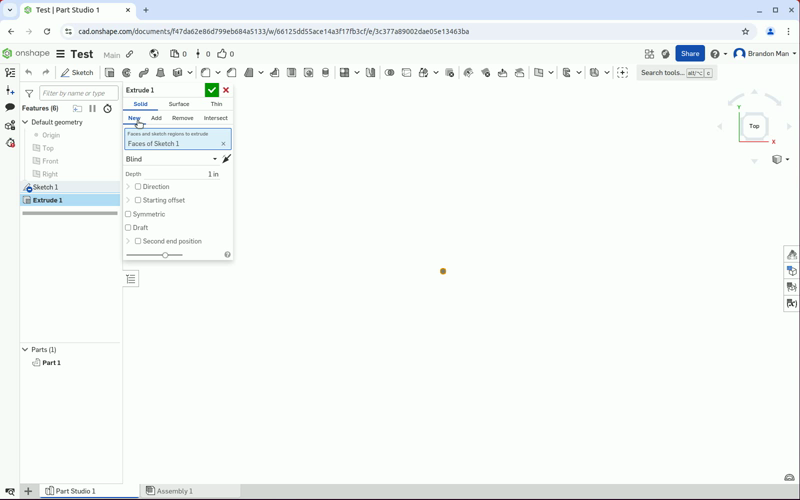
key(tab, 4)
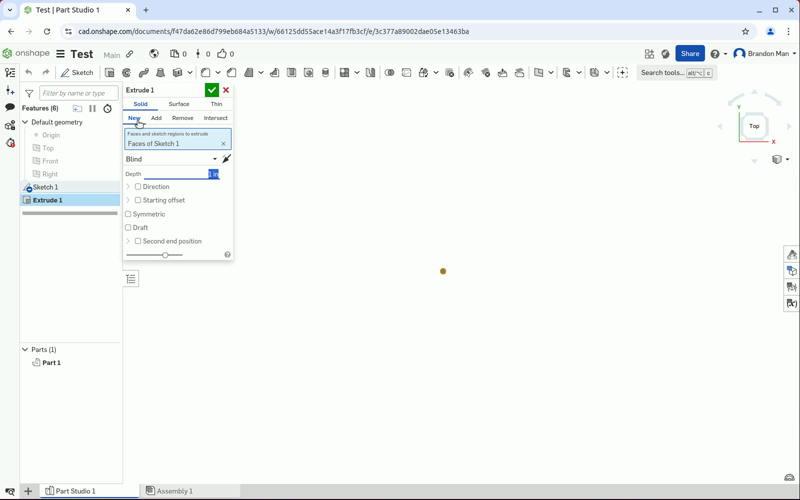
text(23.108)
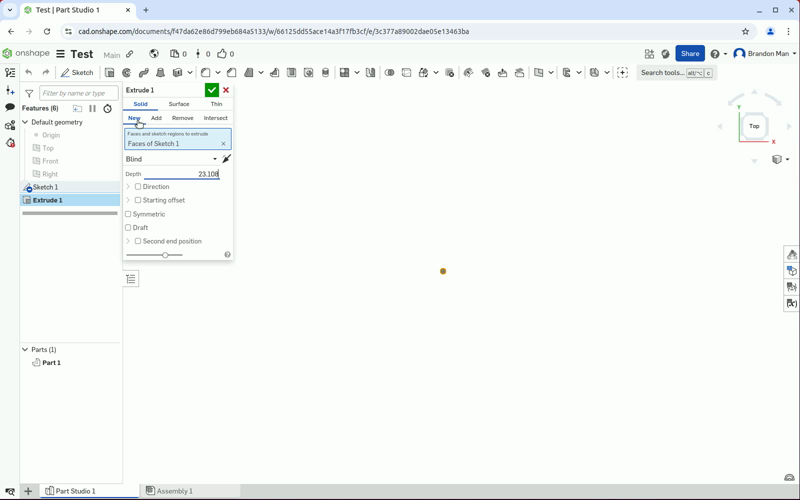
key(enter)
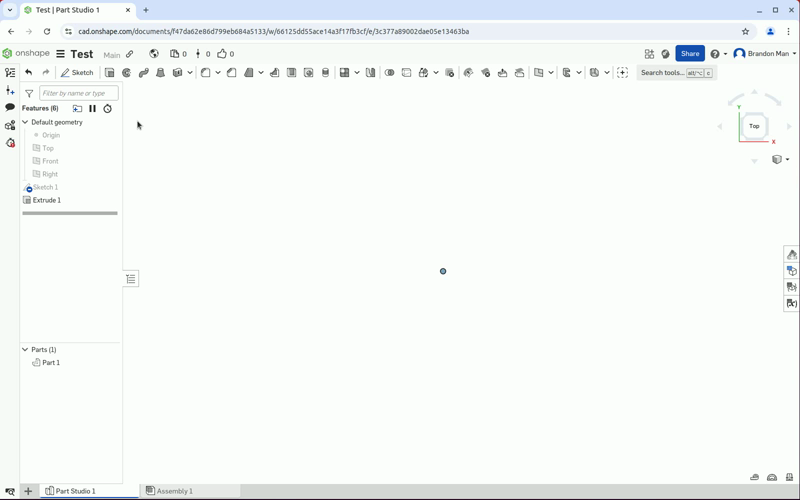
key(shift+h)
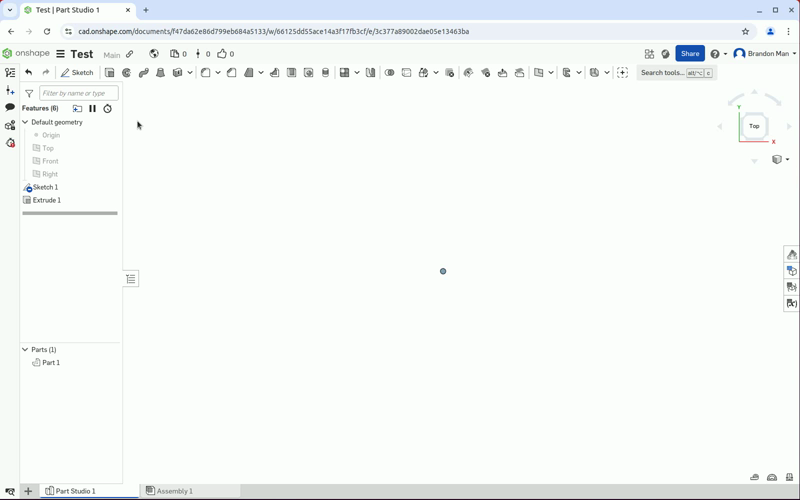
key(shift+h)
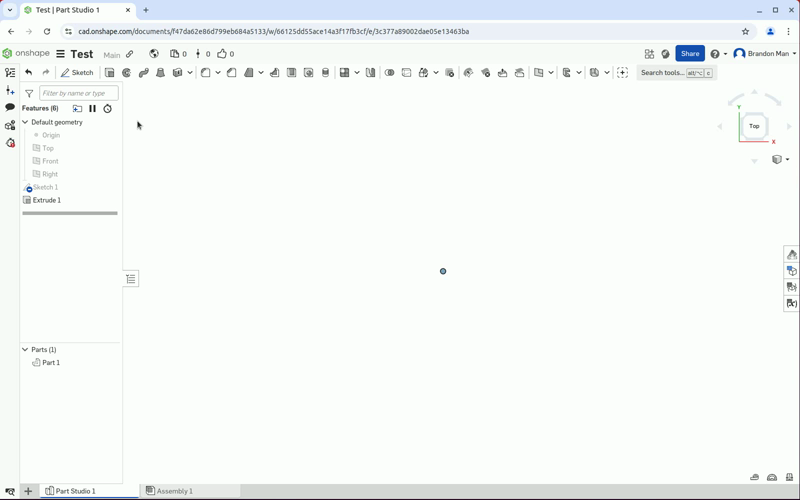
mouse_move(73, 189)
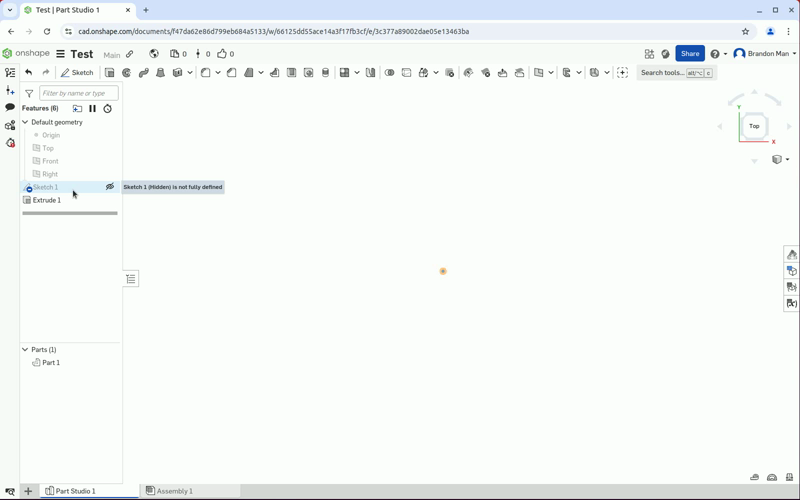
click(73, 189)
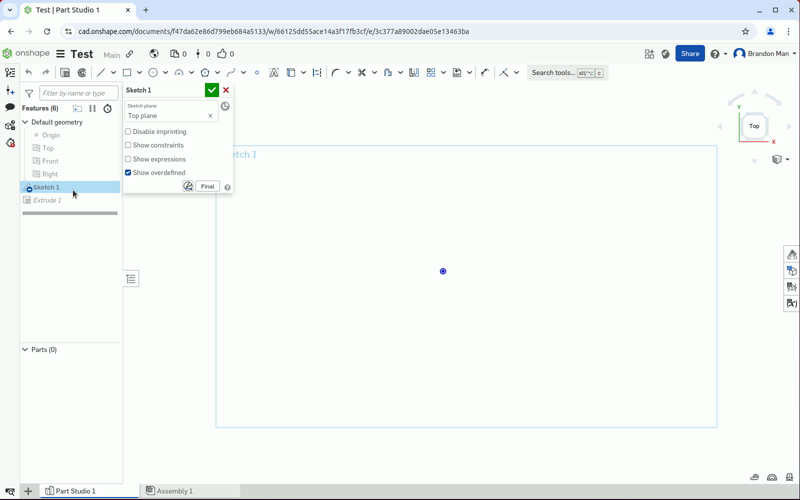
mouse_move(229, 92)
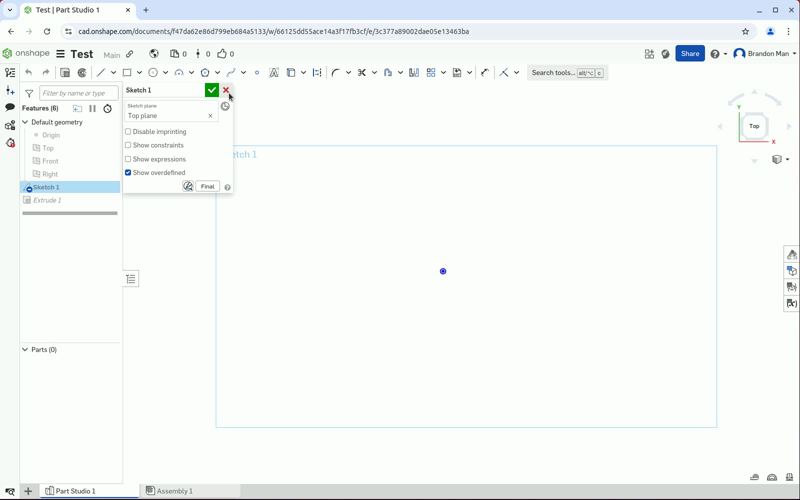
click(229, 92)
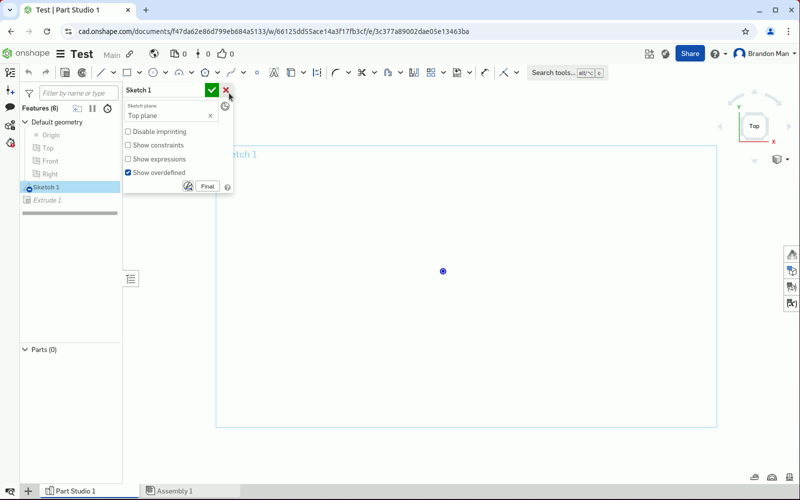
key(shift+s)
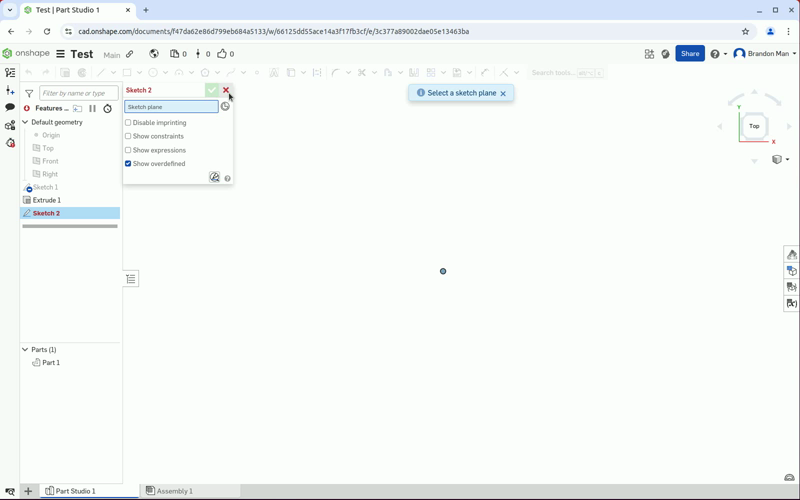
mouse_move(73, 150)
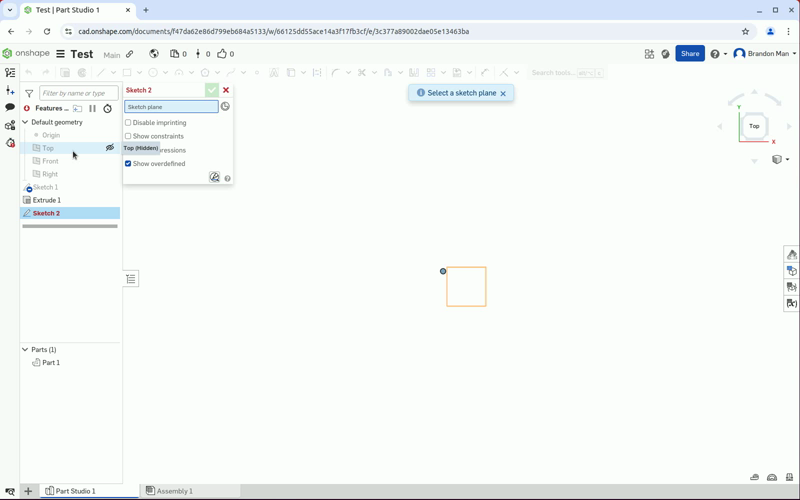
click(73, 150)
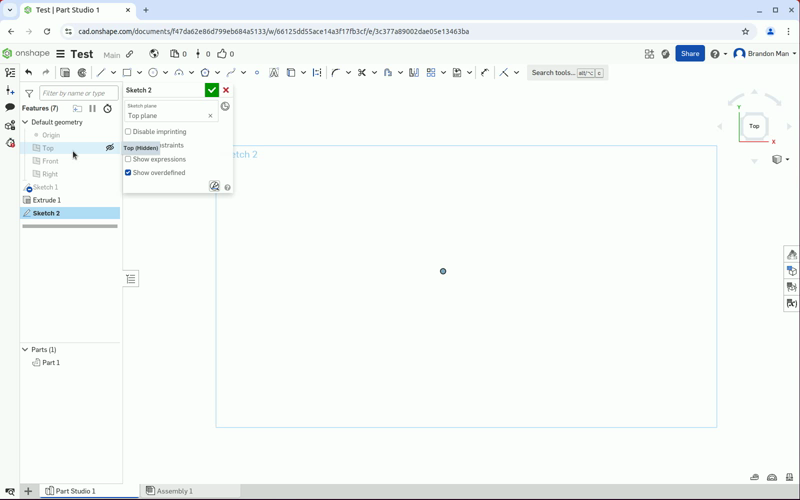
mouse_move(73, 352)
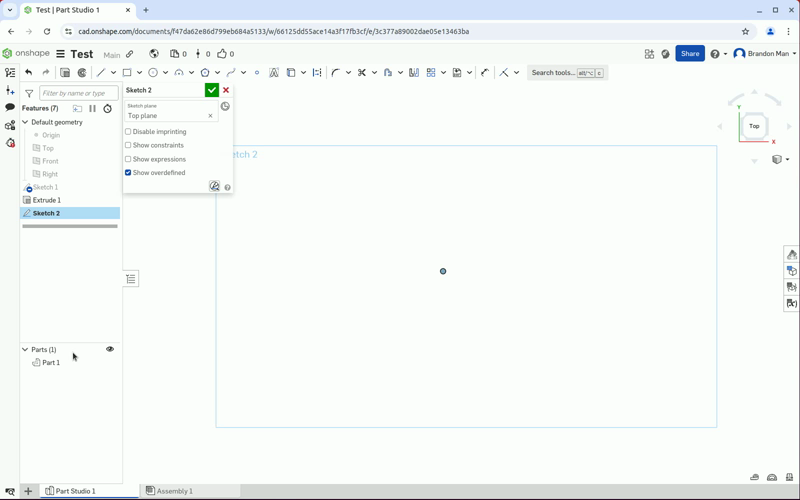
key(y)
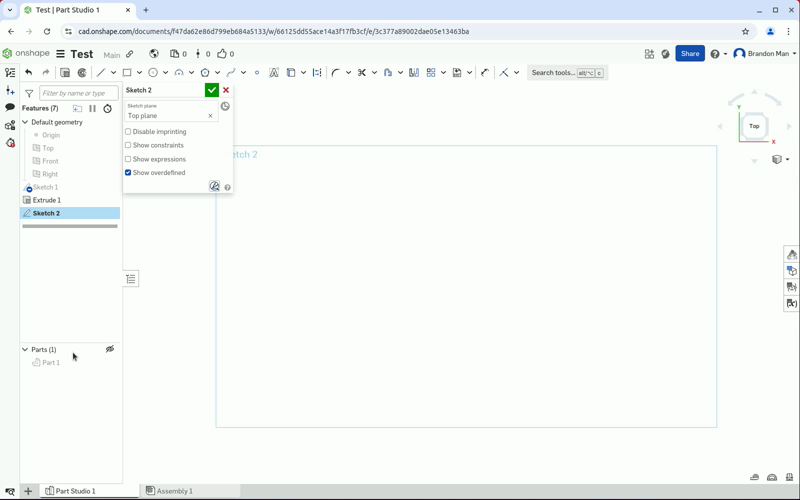
key(c)
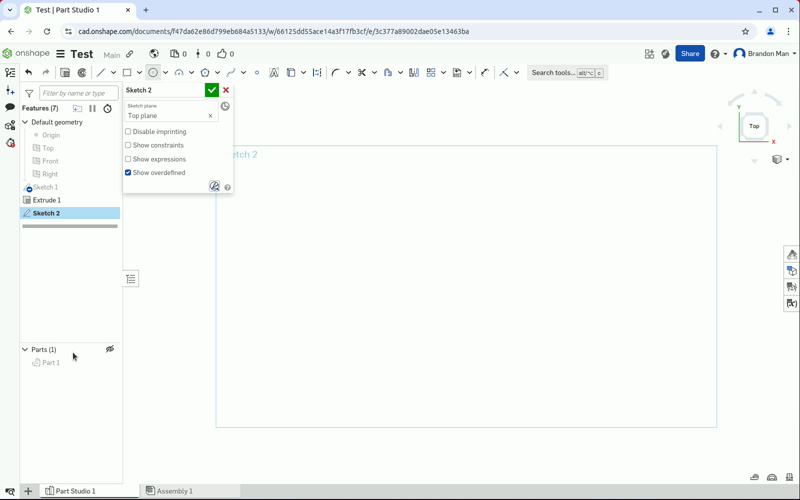
key_down(shift)
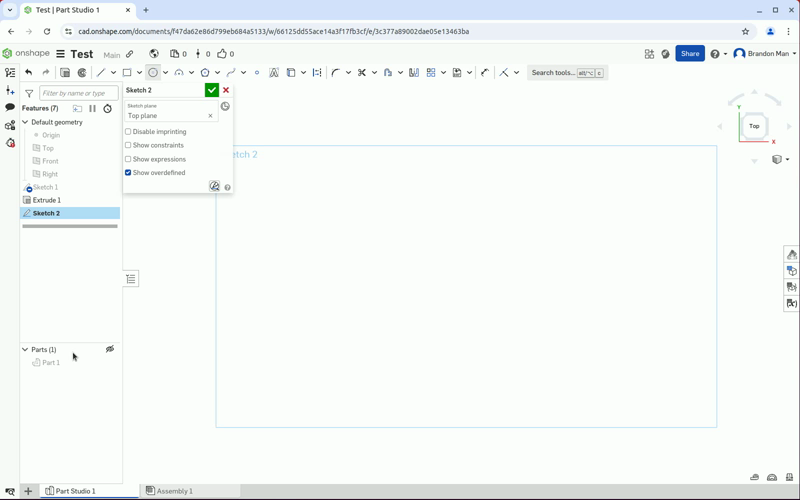
mouse_move(470, 271)
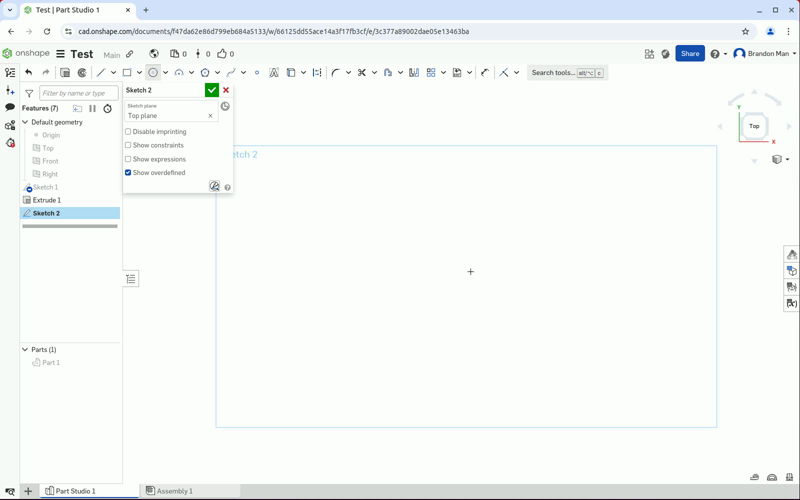
click(470, 271)
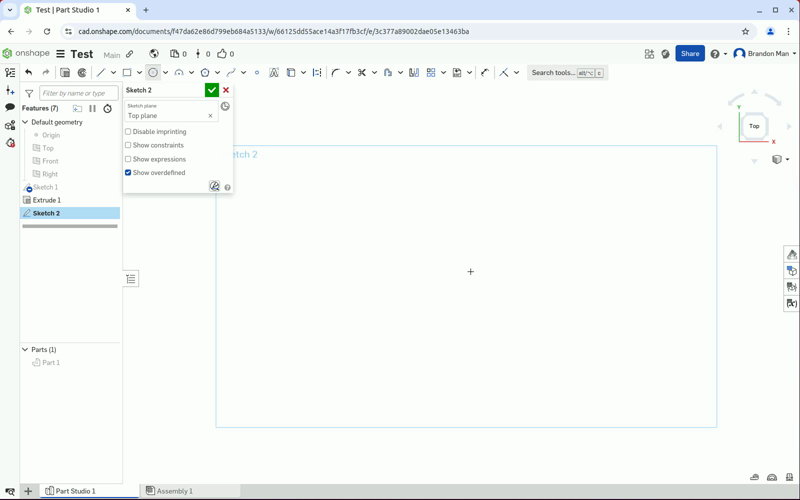
key_up(shift)
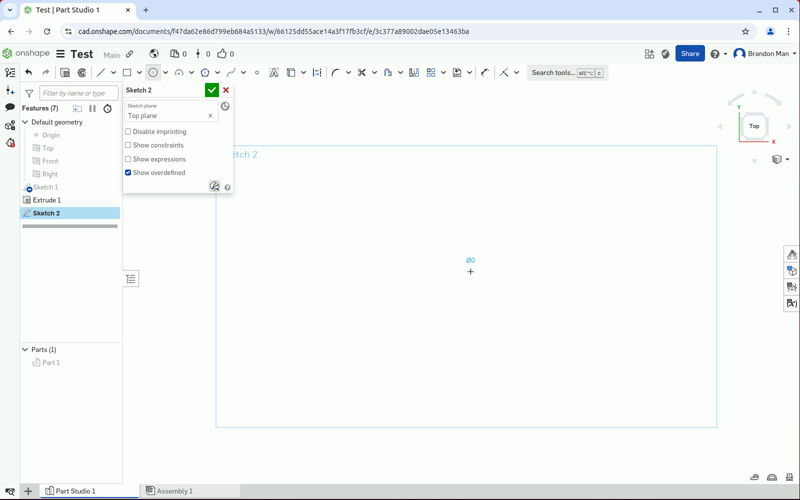
mouse_move(472, 271)
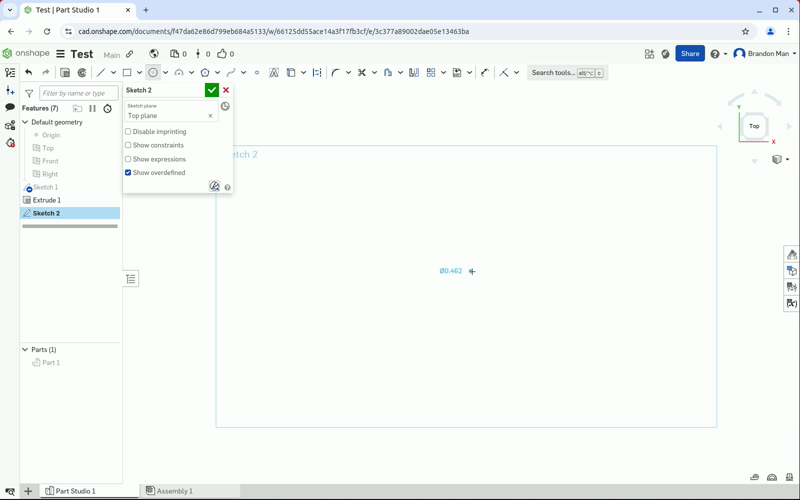
scroll(6)
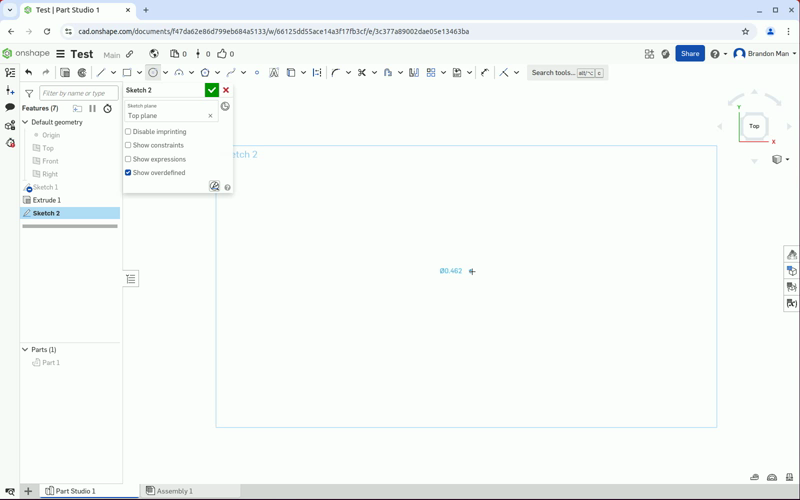
scroll(6)
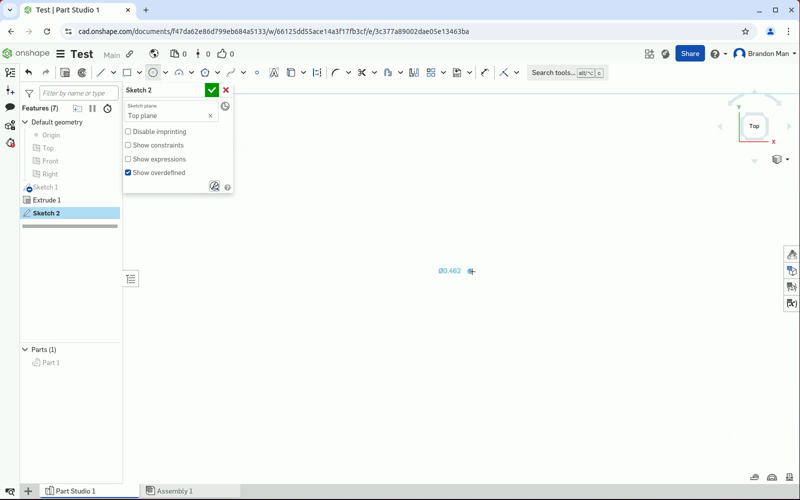
scroll(6)
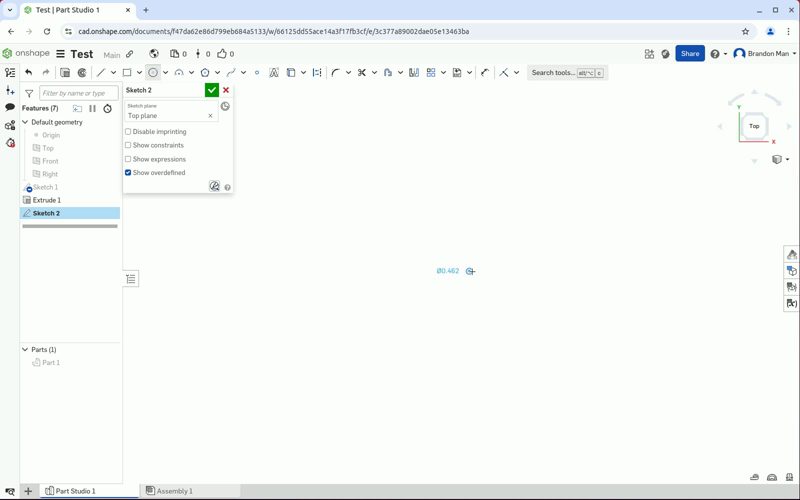
scroll(6)
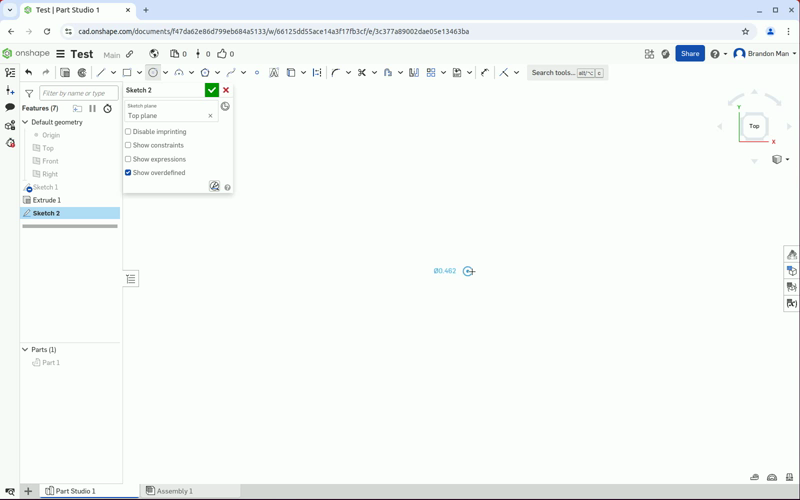
scroll(6)
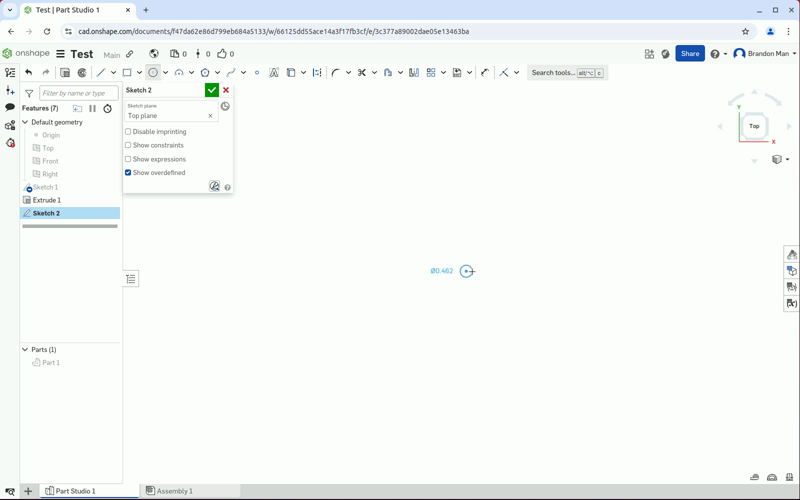
scroll(6)
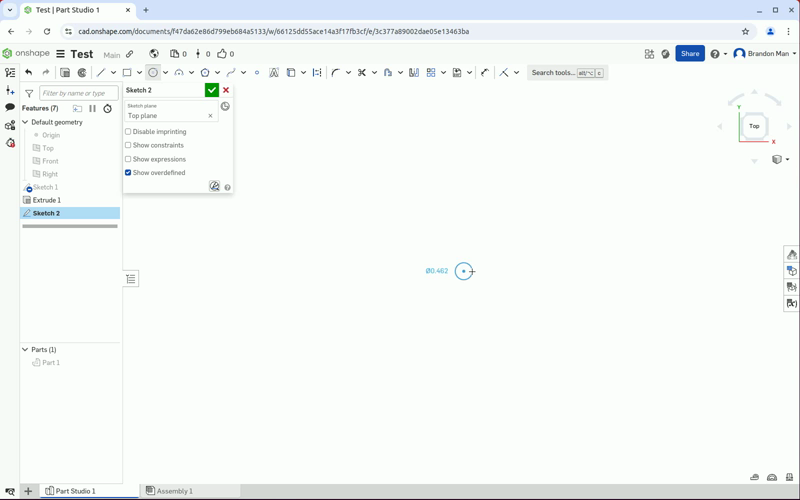
scroll(6)
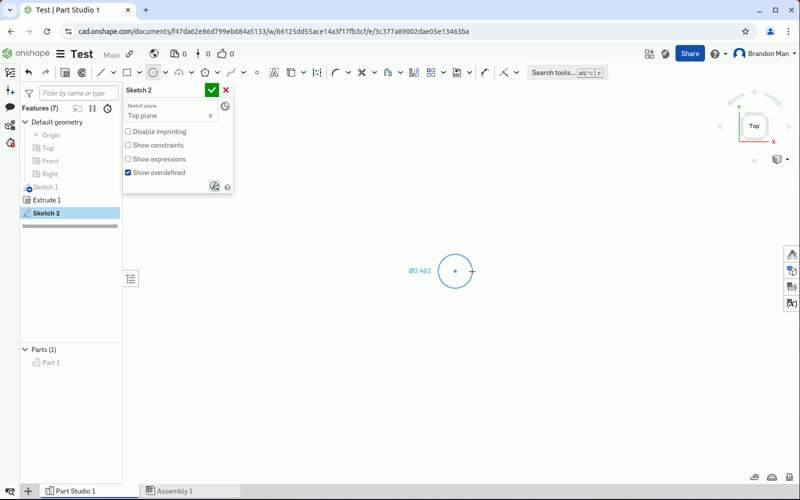
click(472, 271)
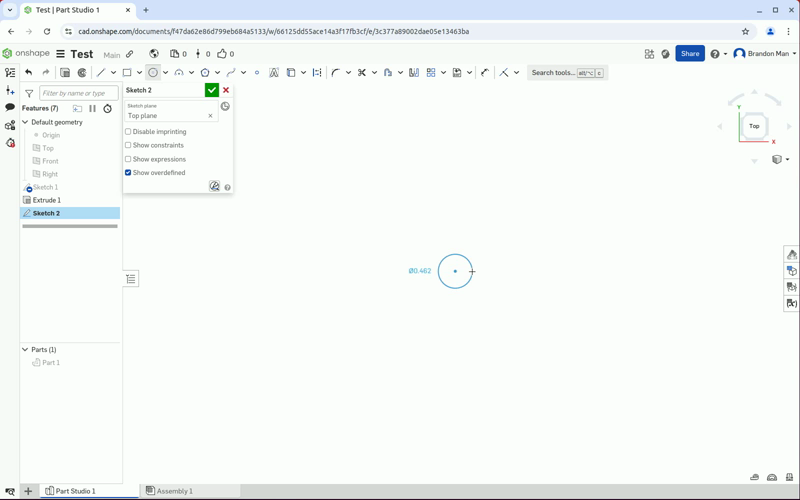
scroll(-6)
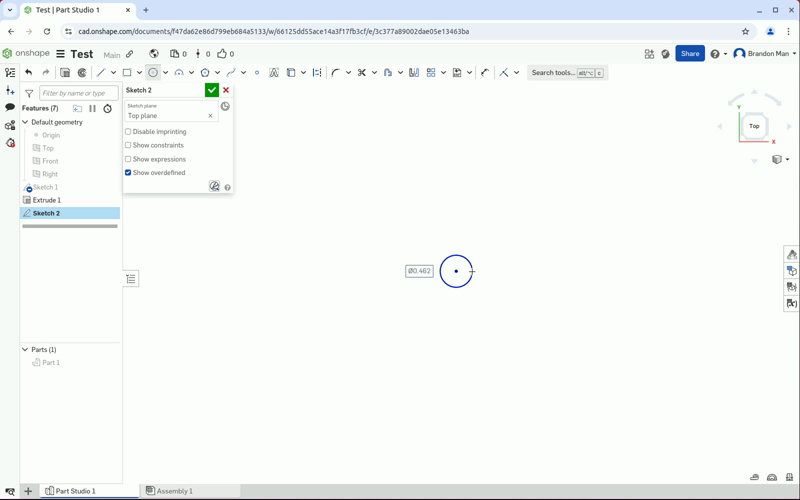
scroll(-6)
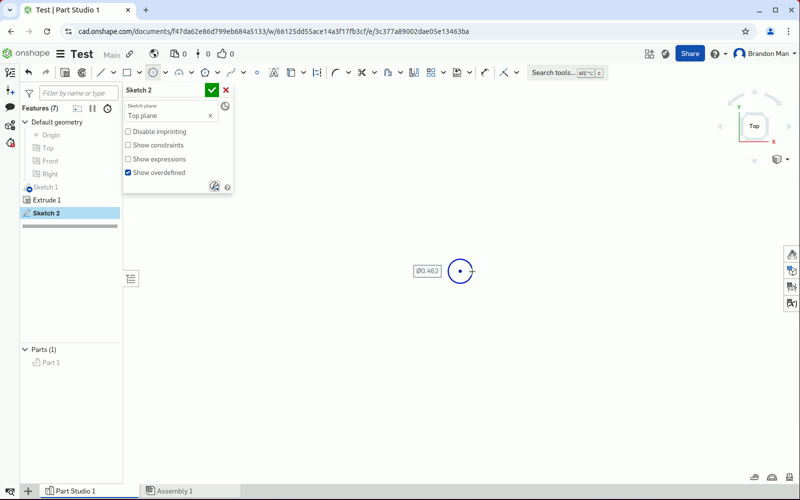
scroll(-6)
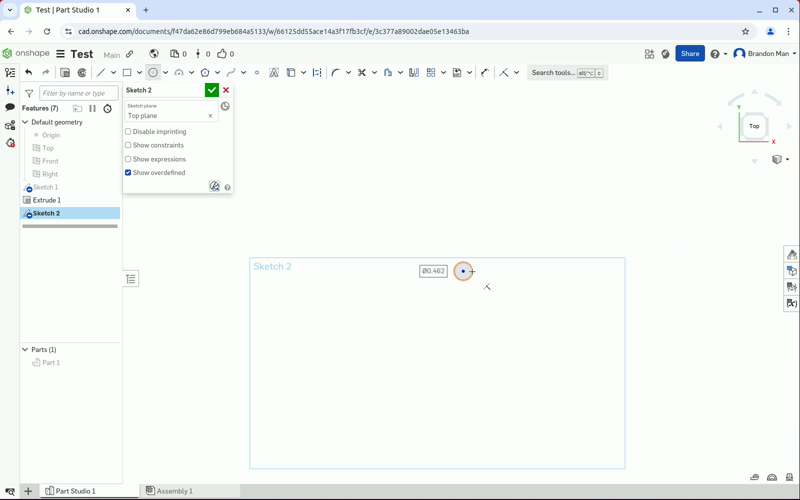
scroll(-6)
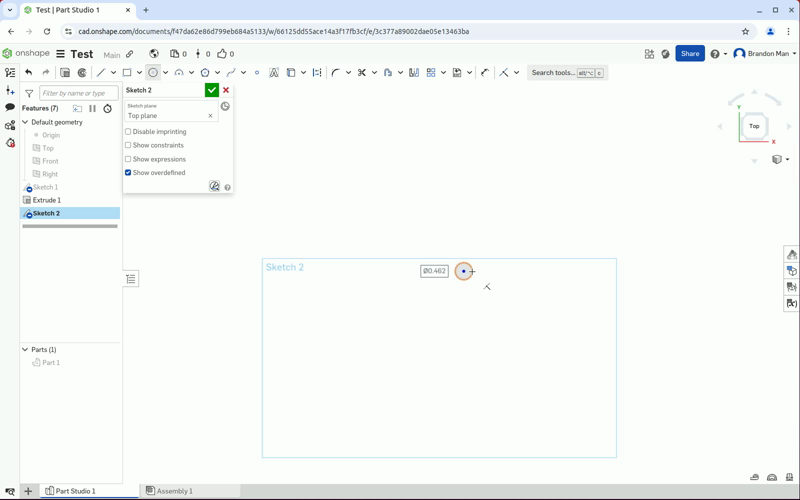
scroll(-6)
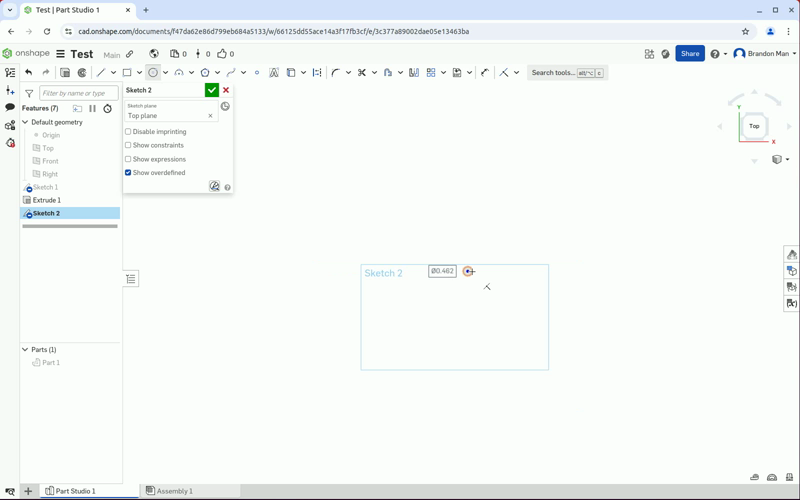
scroll(-6)
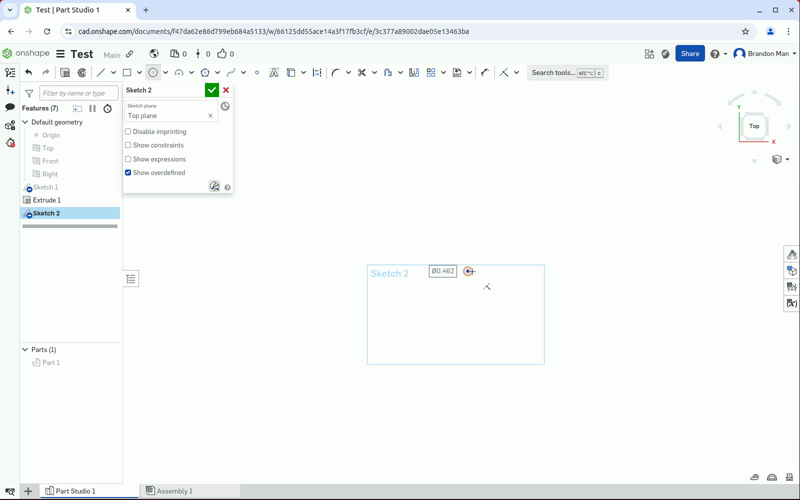
scroll(-6)
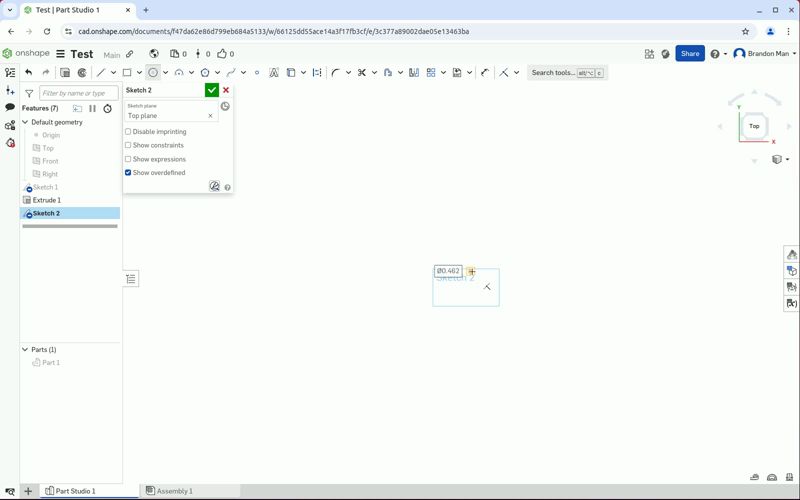
key(esc)
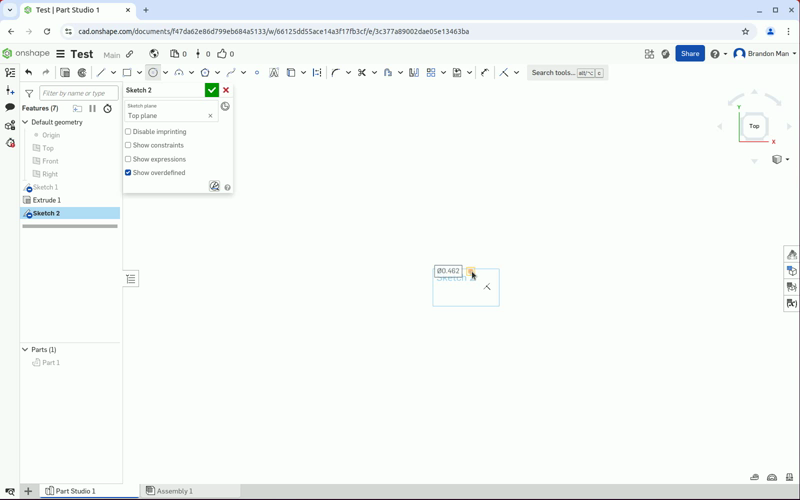
mouse_move(469, 271)
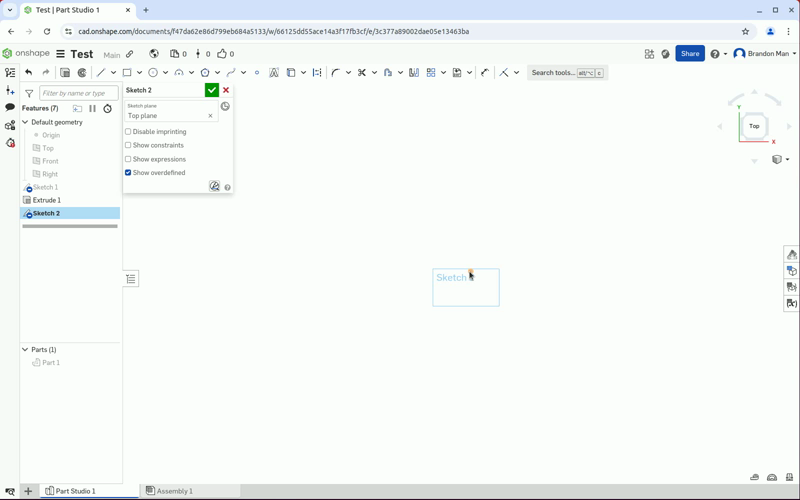
scroll(6)
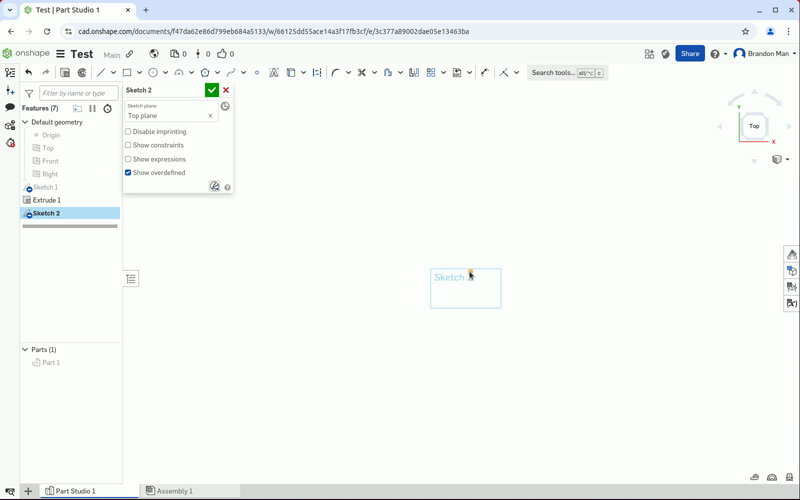
scroll(6)
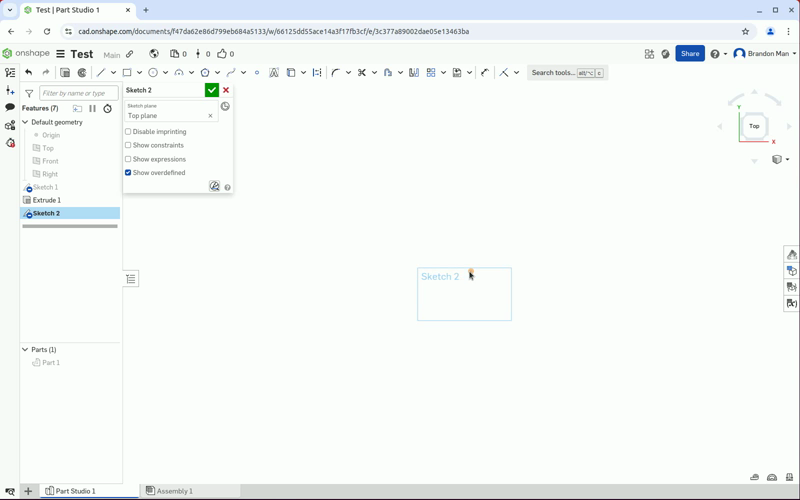
scroll(6)
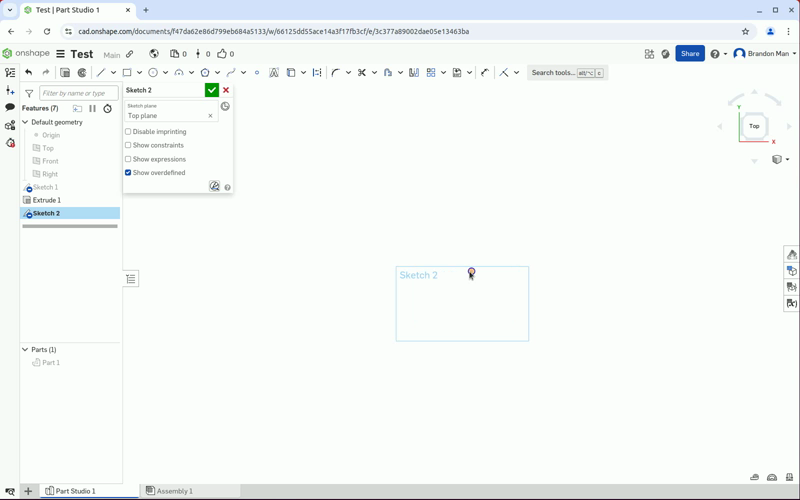
scroll(6)
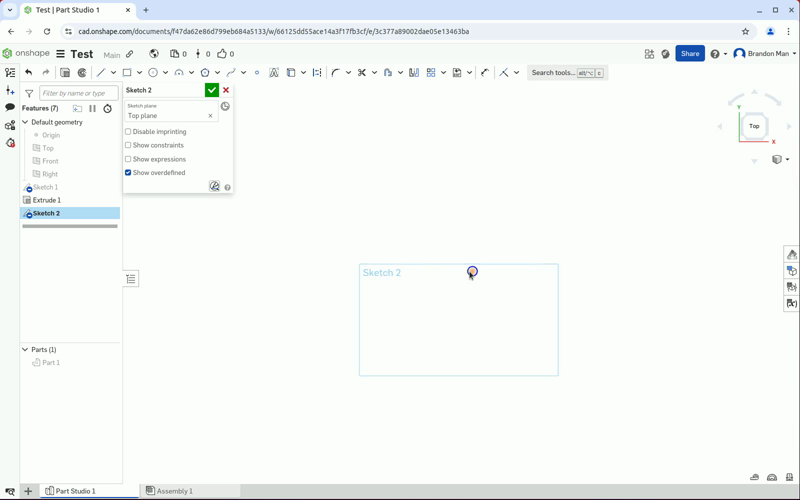
scroll(6)
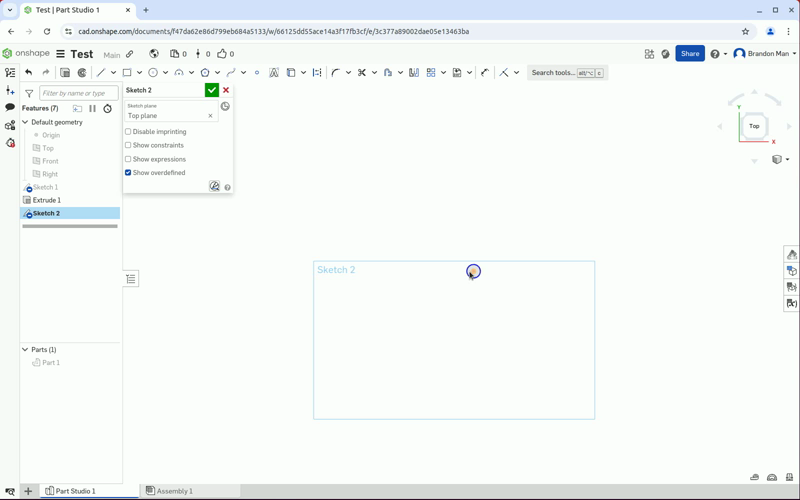
scroll(6)
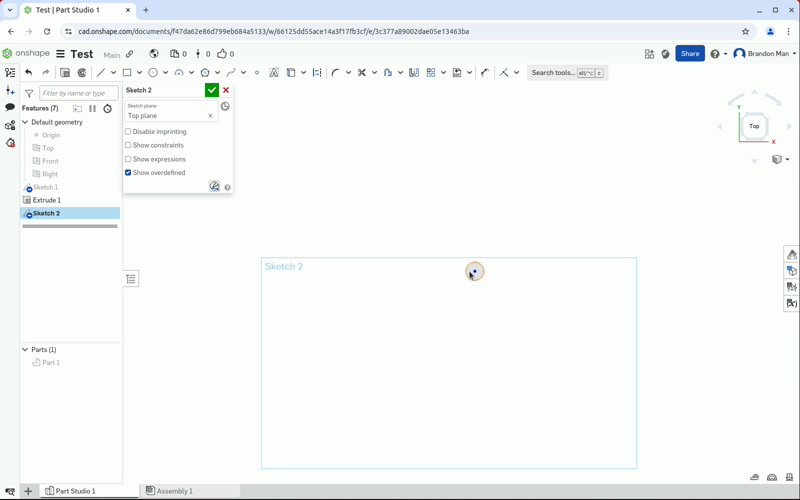
scroll(6)
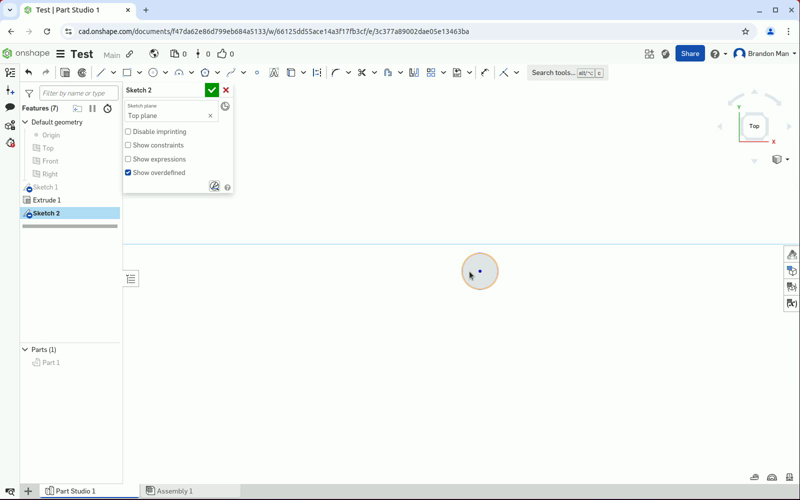
click(469, 271)
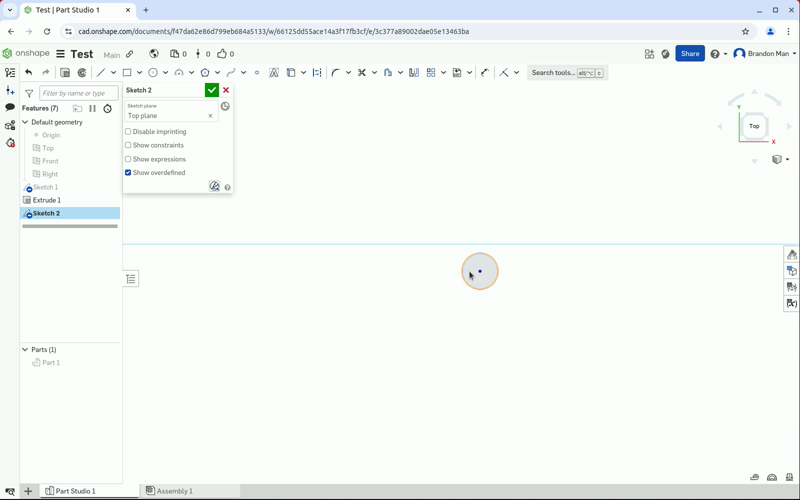
scroll(-6)
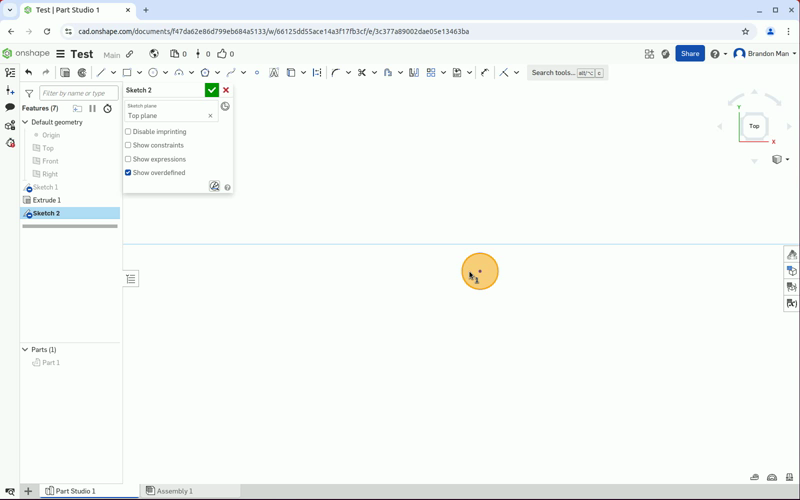
scroll(-6)
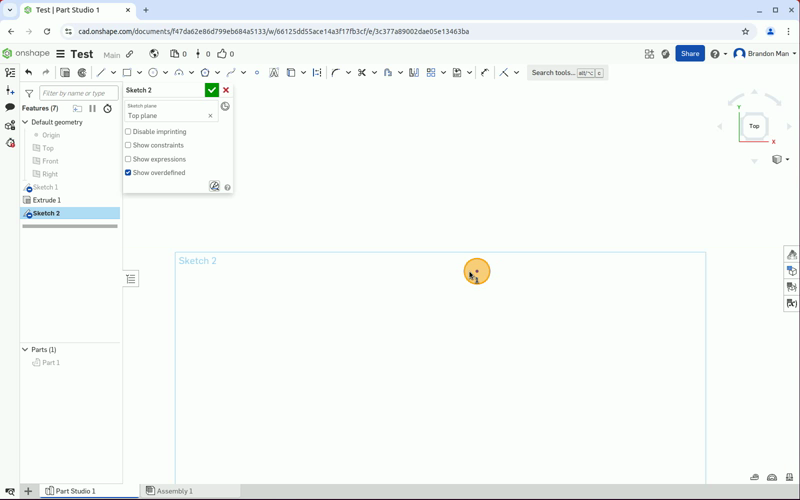
scroll(-6)
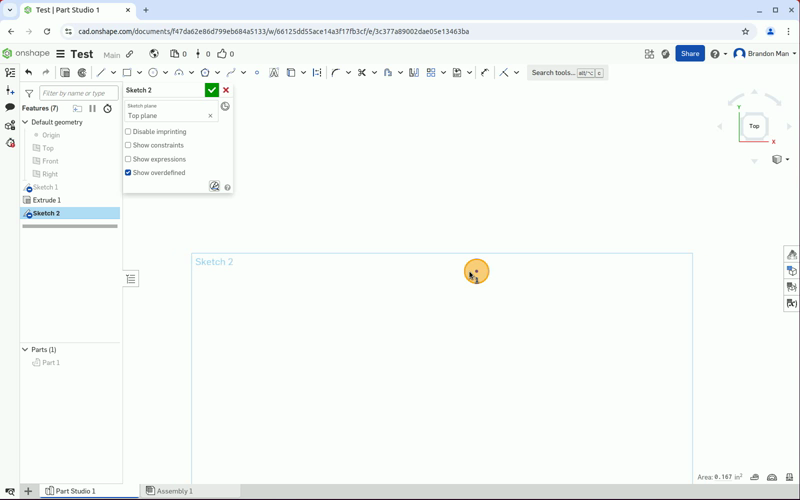
scroll(-6)
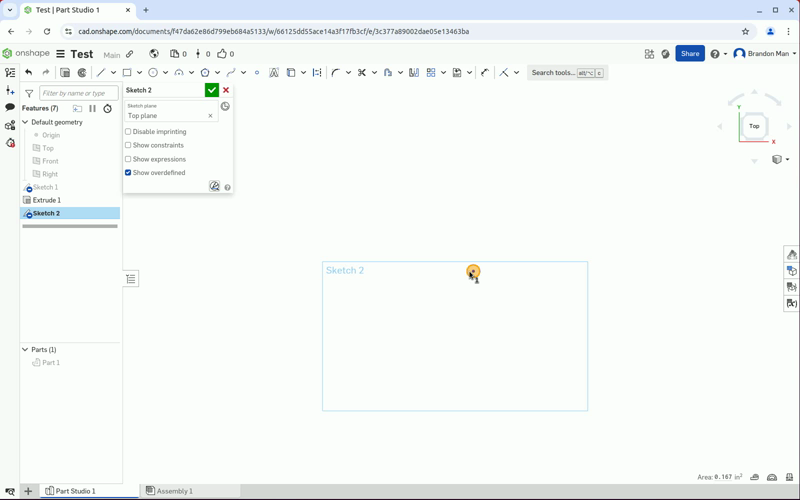
scroll(-6)
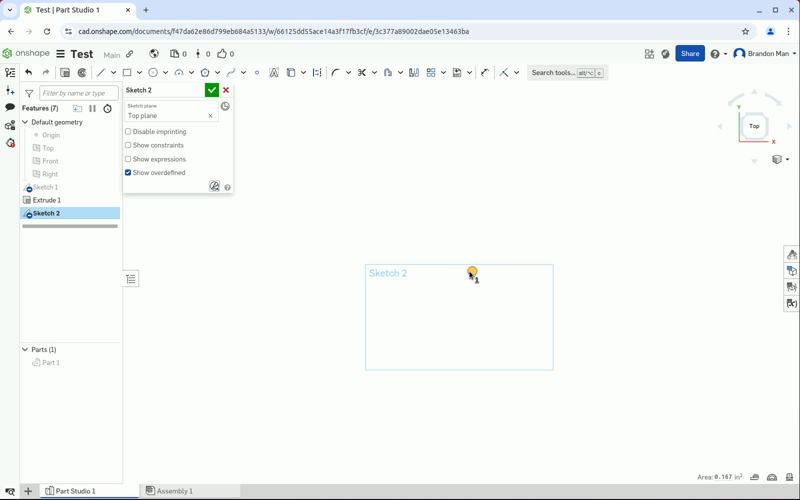
scroll(-6)
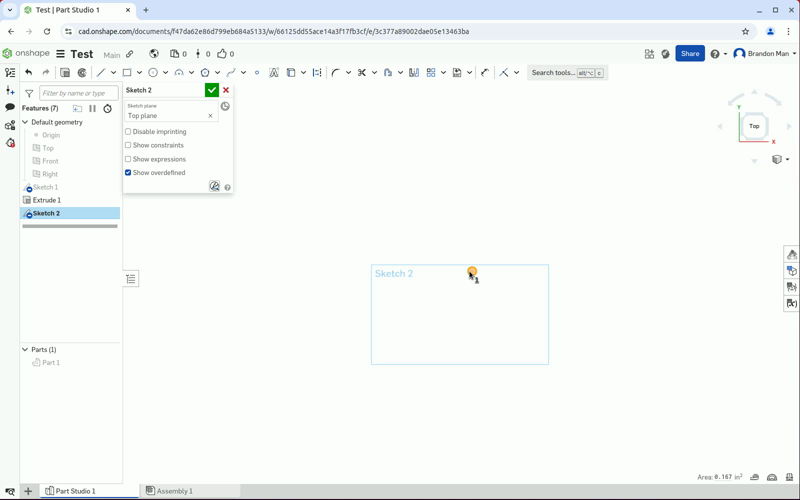
scroll(-6)
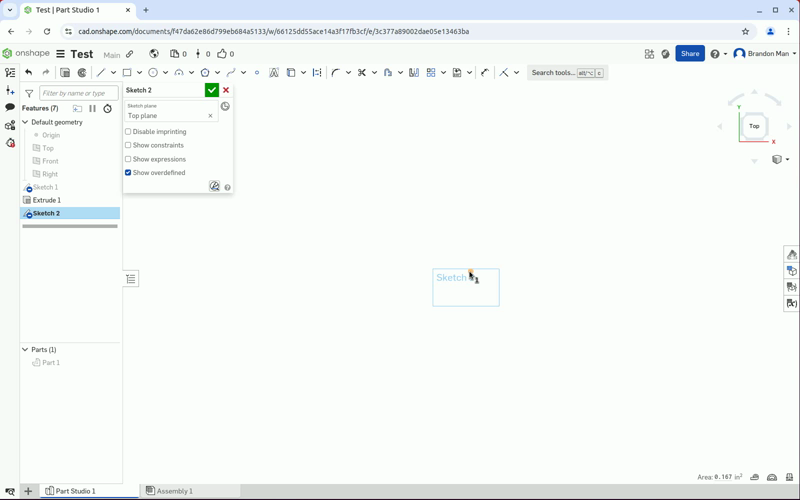
mouse_move(73, 352)
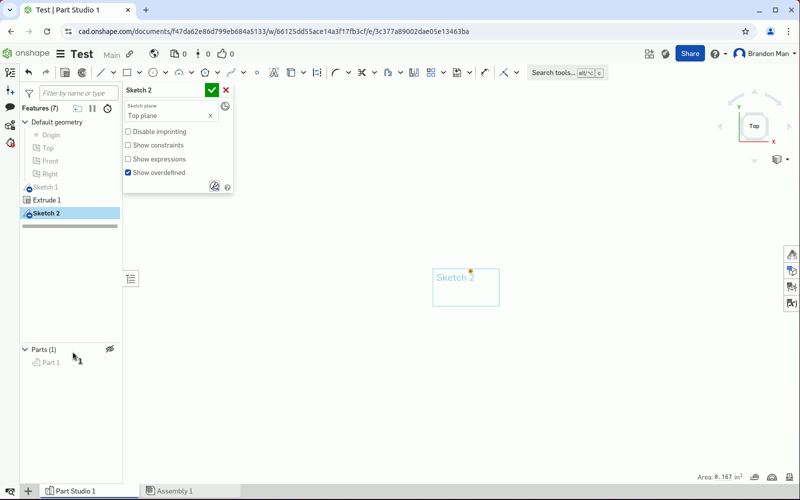
key(shift+y)
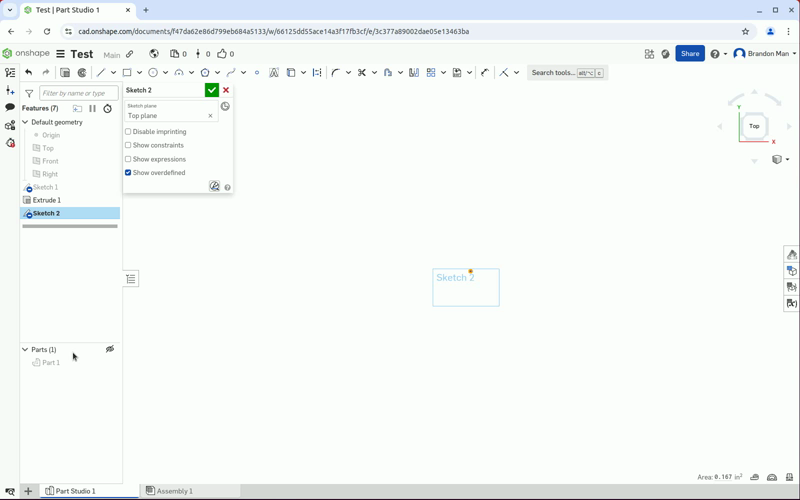
key(shift+e)
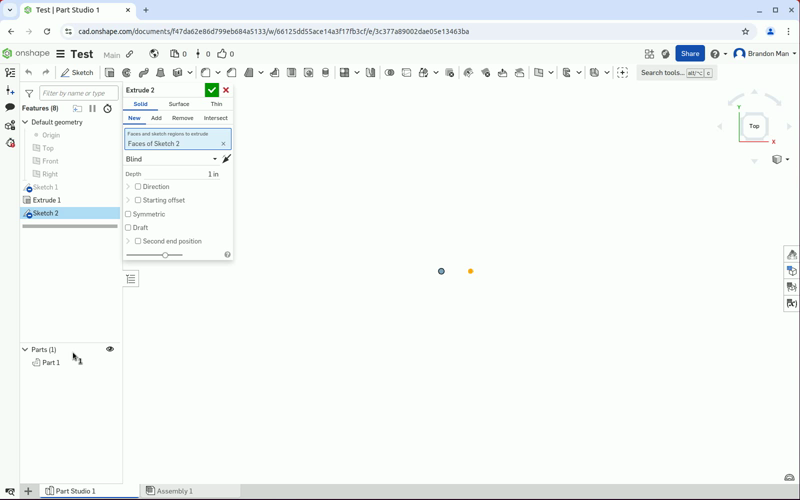
mouse_move(143, 106)
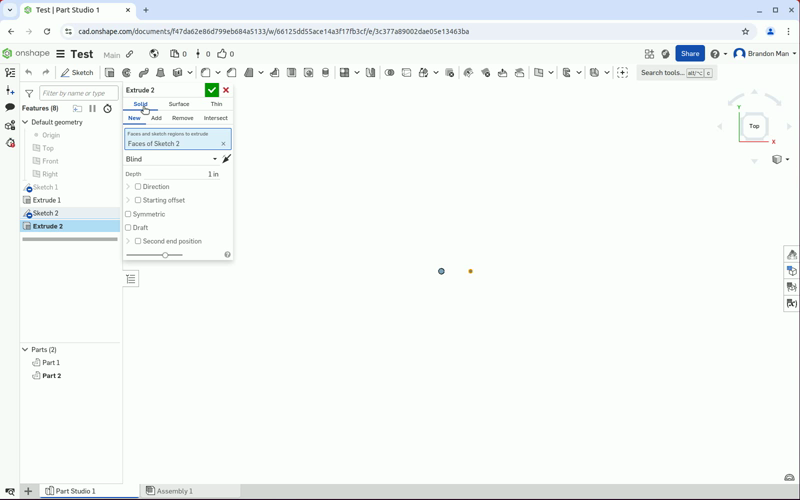
click(143, 106)
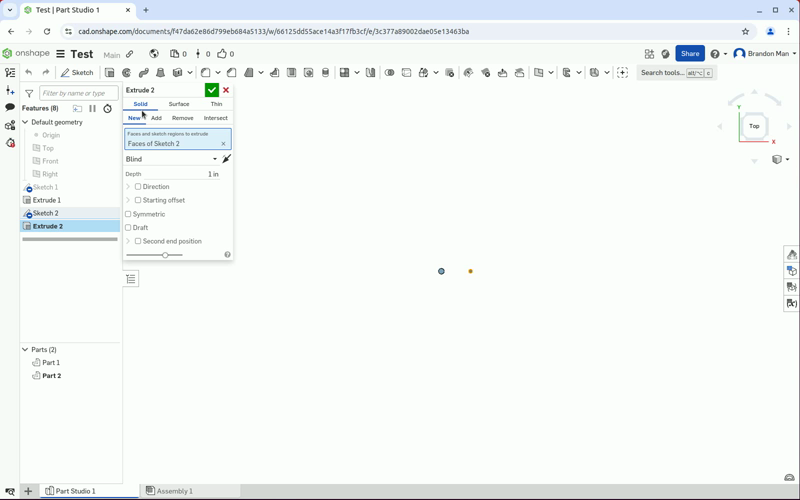
mouse_move(137, 120)
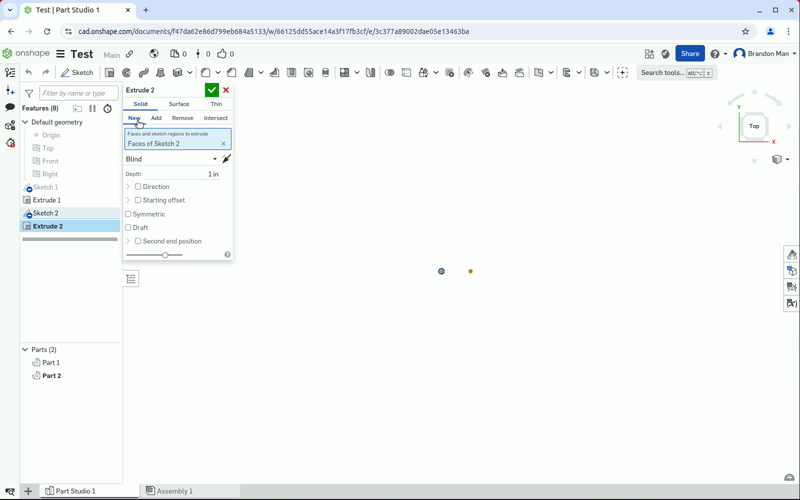
click(137, 120)
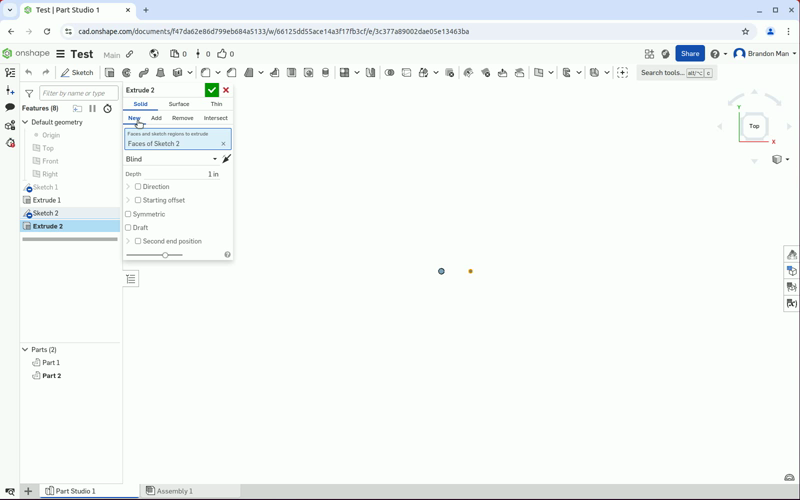
key(tab, 4)
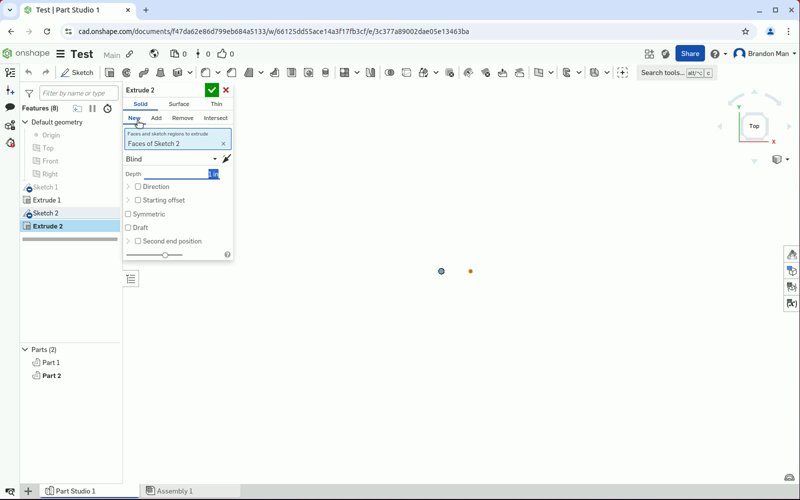
text(22.145)
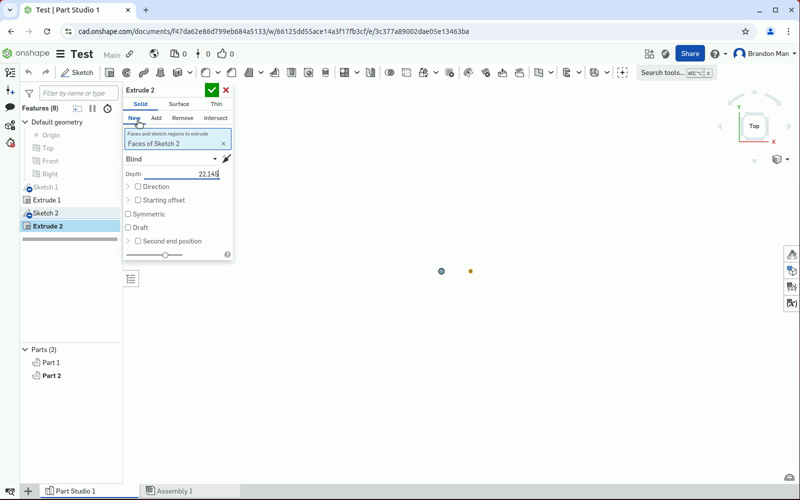
key(enter)
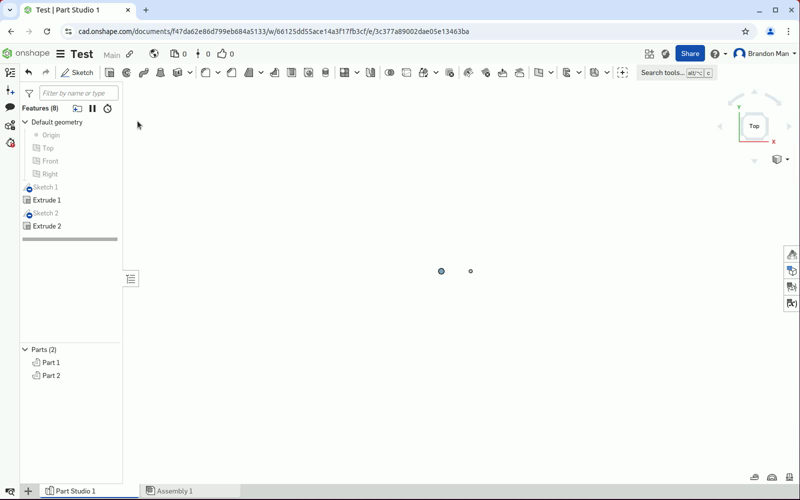
key(shift+h)
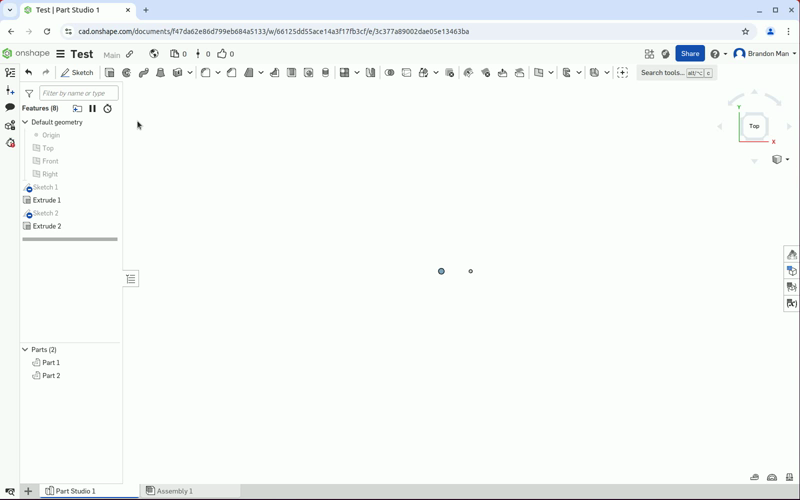
key(shift+h)
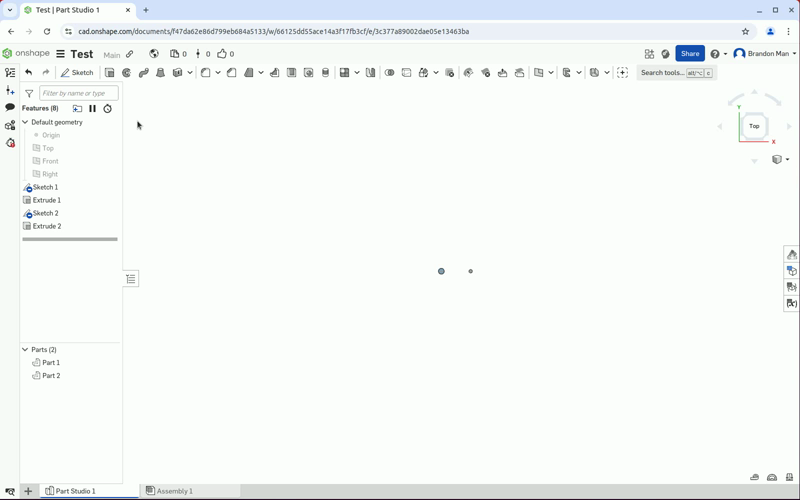
key(shift+7)
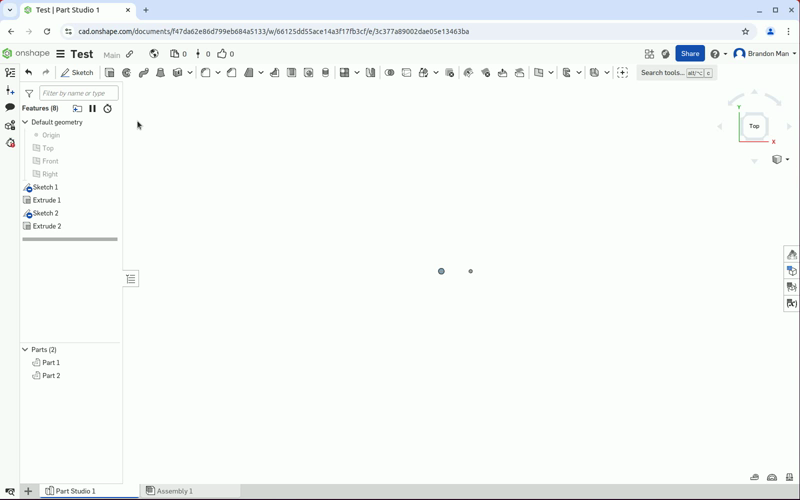
key(up, 3)
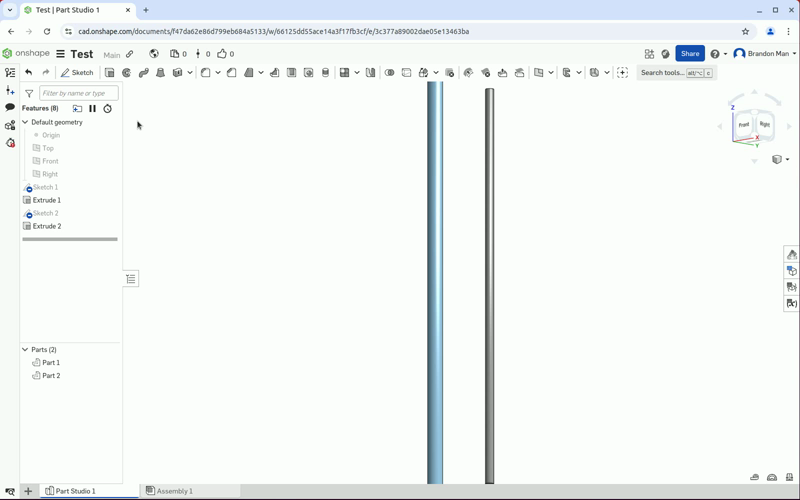
key(left, 3)
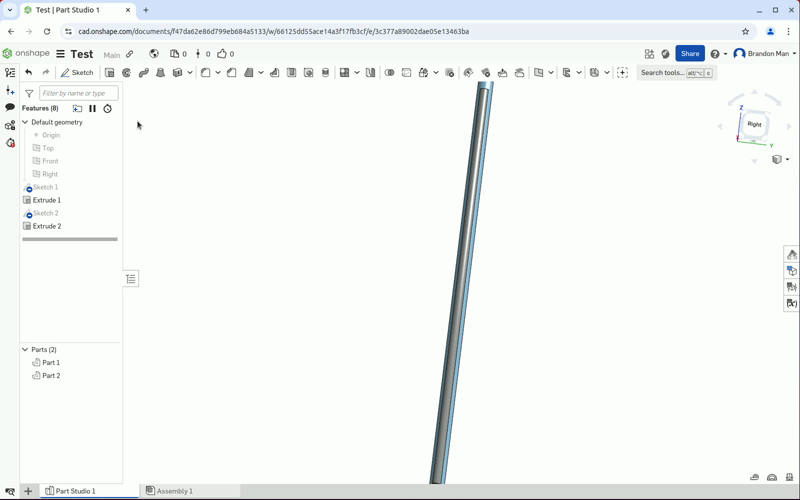
key(right, 3)
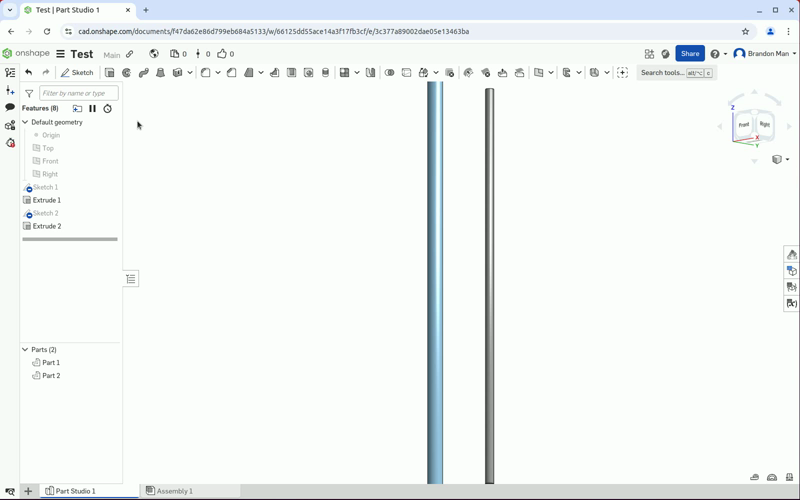
key(down, 3)
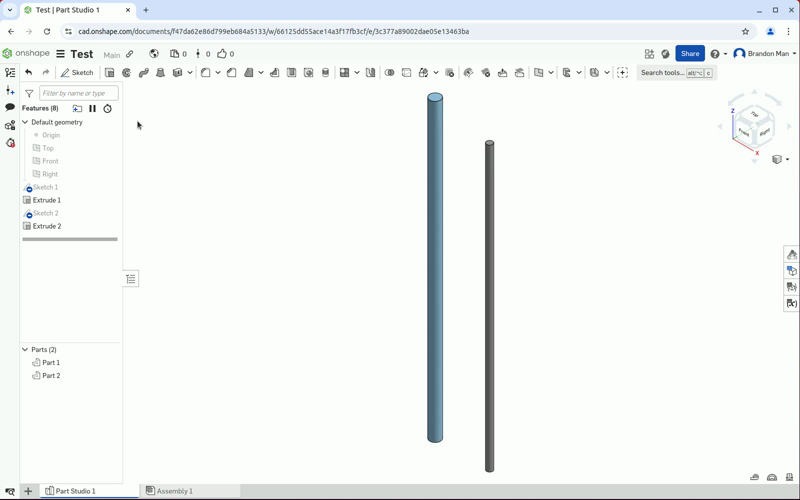
mouse_move(73, 189)
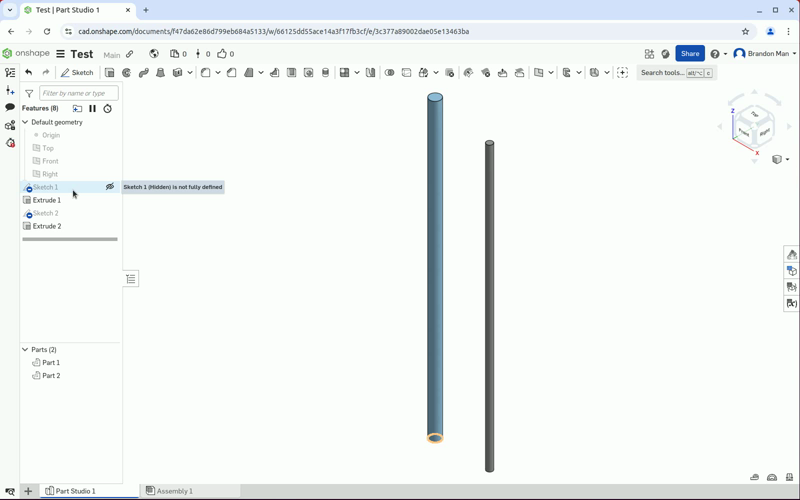
click(73, 189)